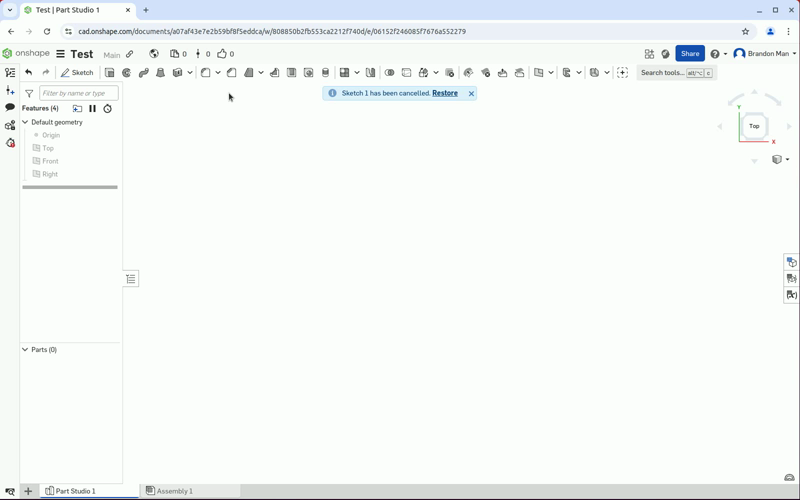
key(shift+h)
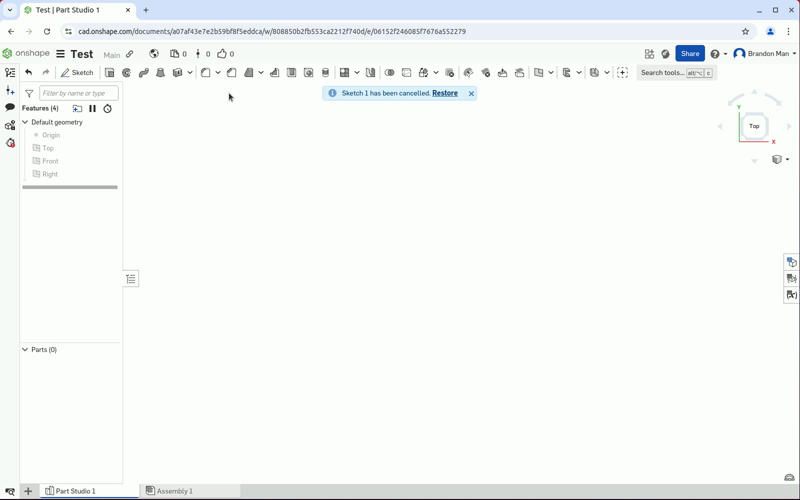
key(shift+s)
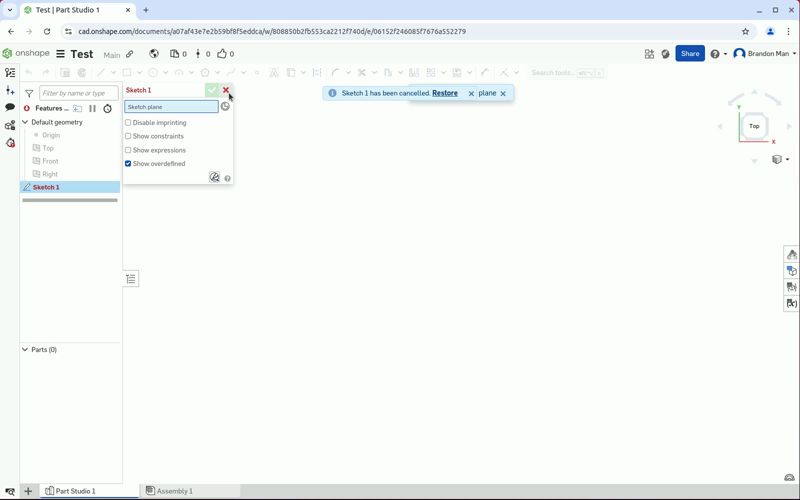
mouse_move(73, 150)
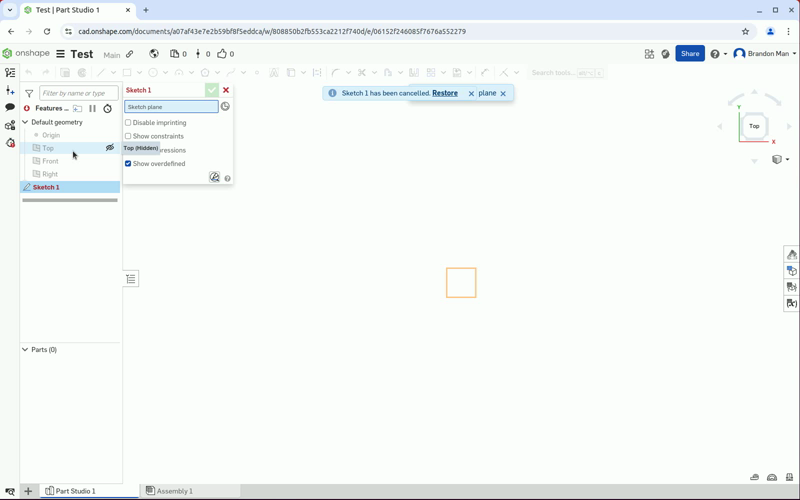
click(73, 150)
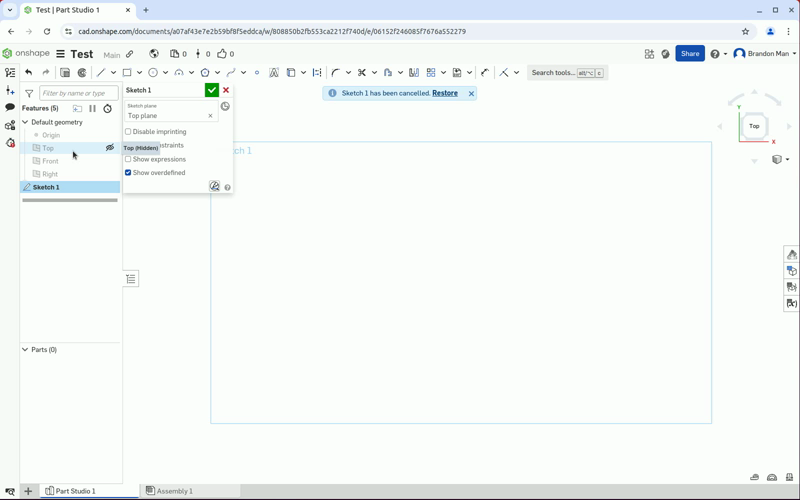
mouse_move(73, 352)
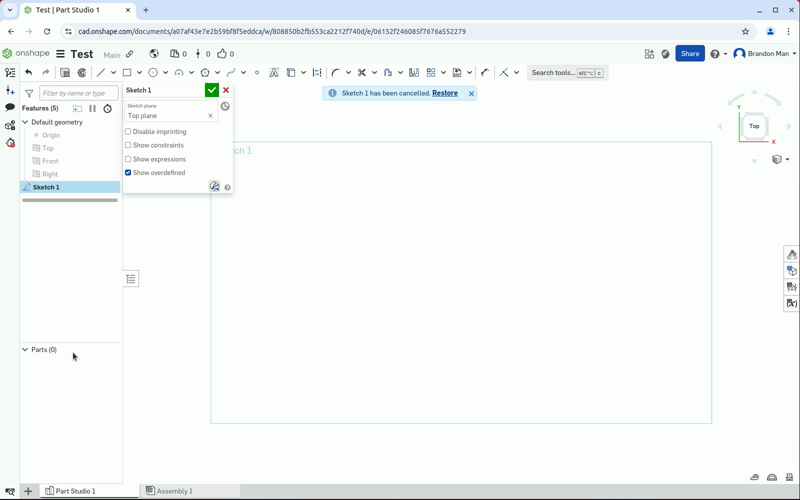
key(y)
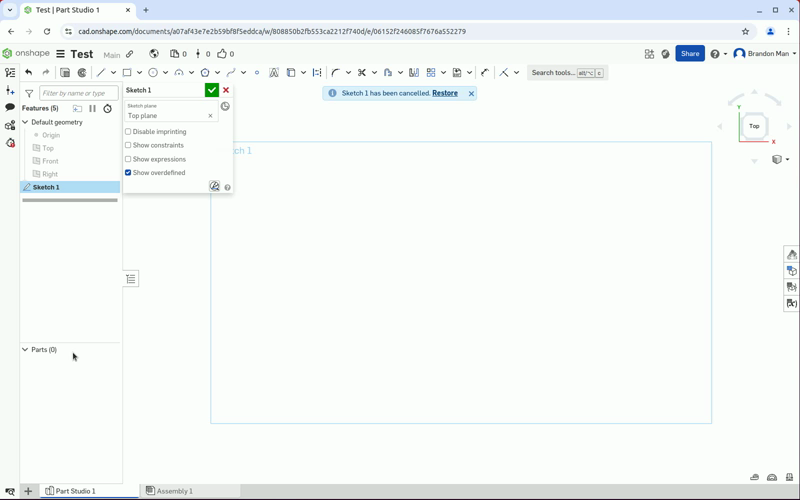
key(l)
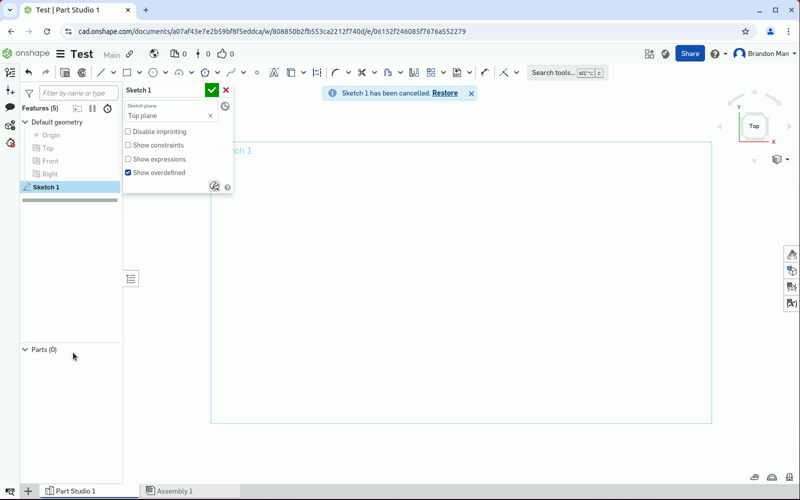
key_down(shift)
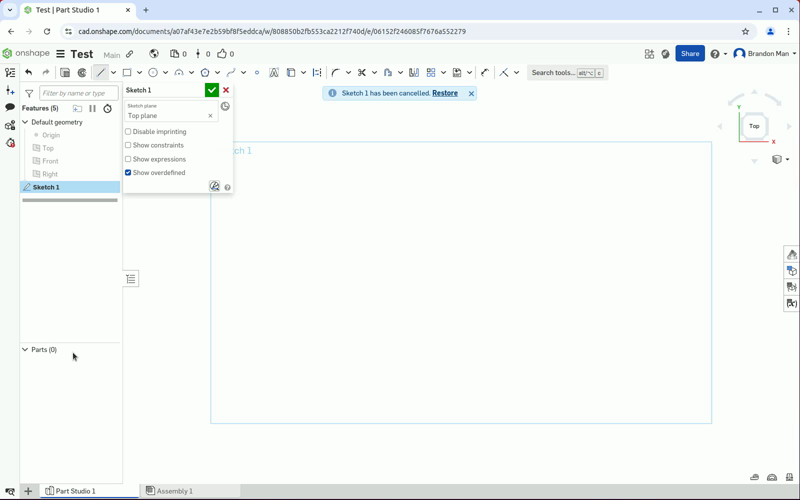
mouse_move(463, 282)
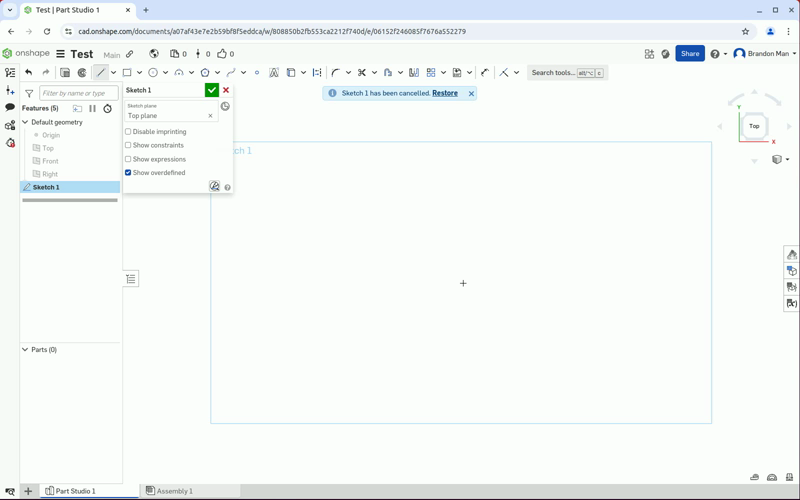
click(463, 282)
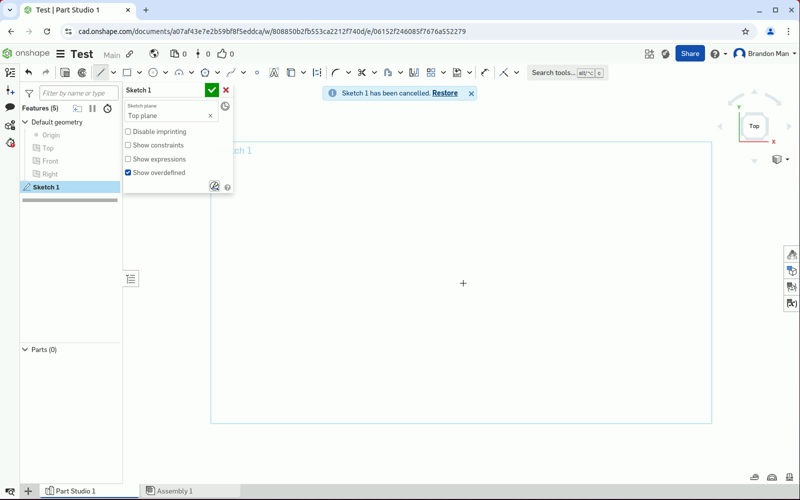
key_up(shift)
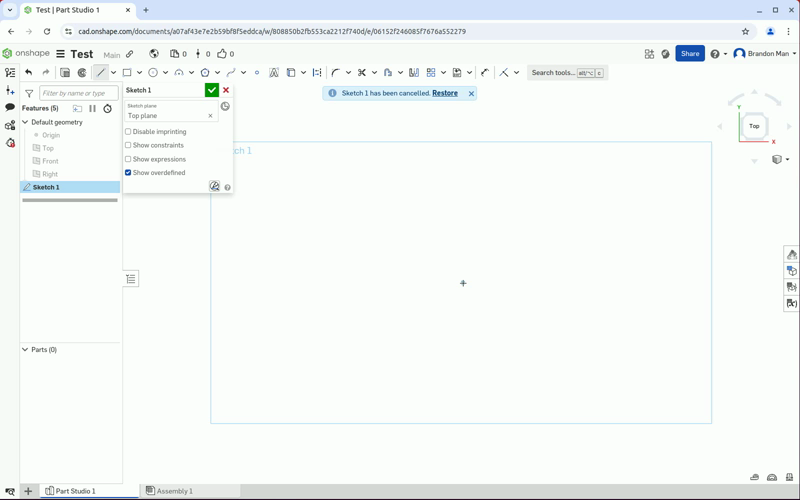
key_down(shift)
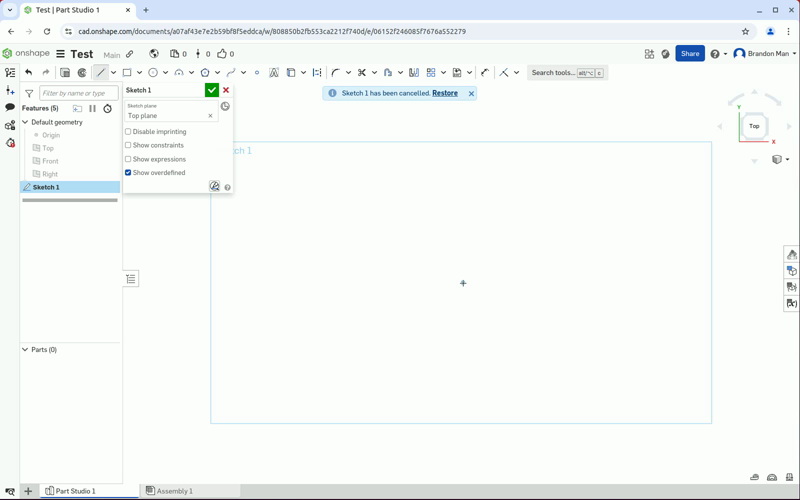
mouse_move(573, 282)
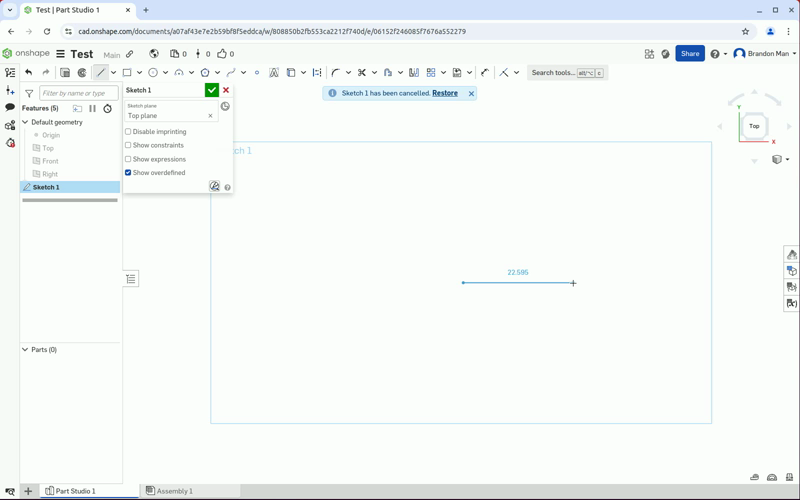
click(573, 282)
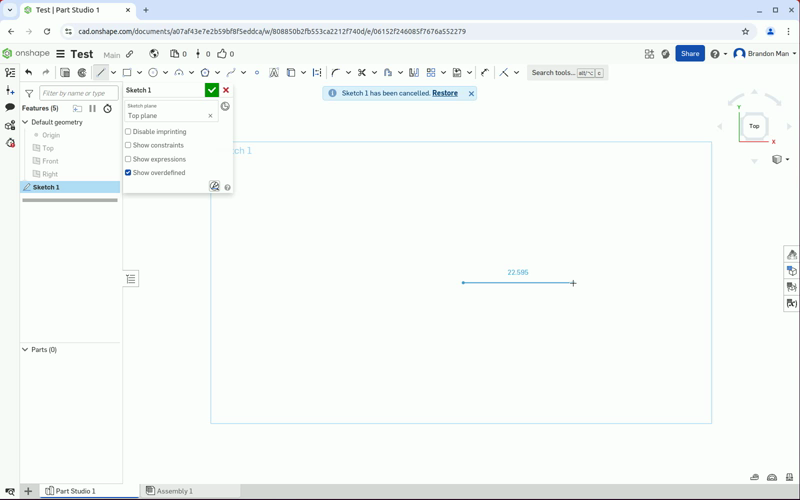
key_up(shift)
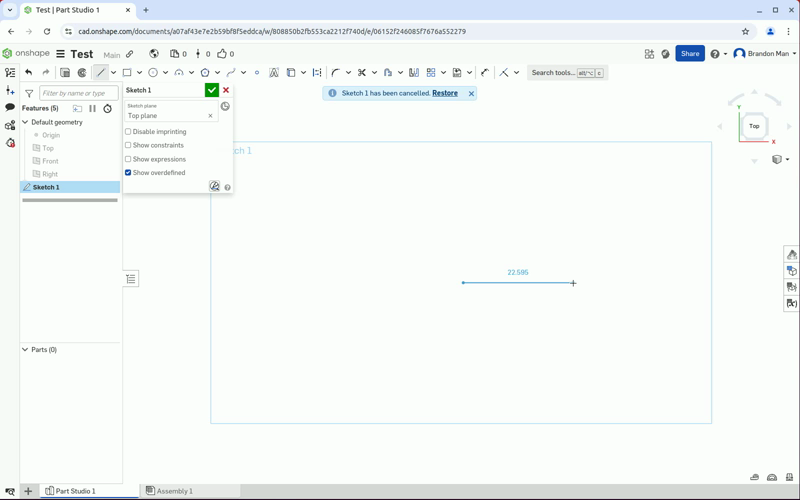
key_down(shift)
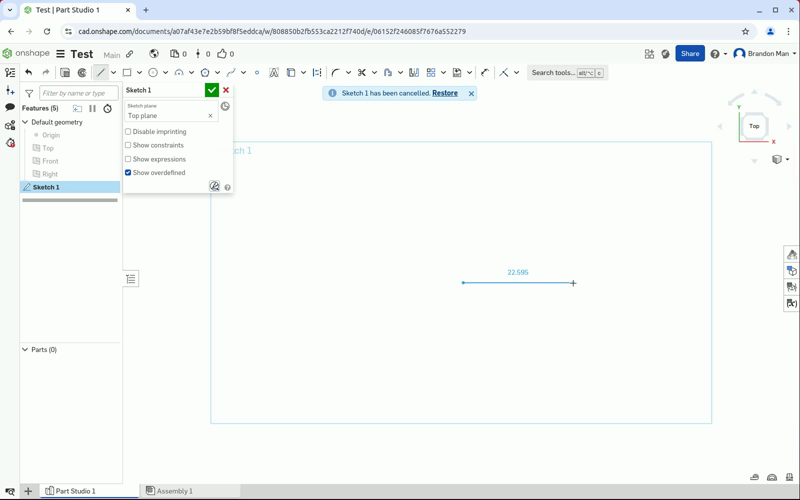
mouse_move(573, 172)
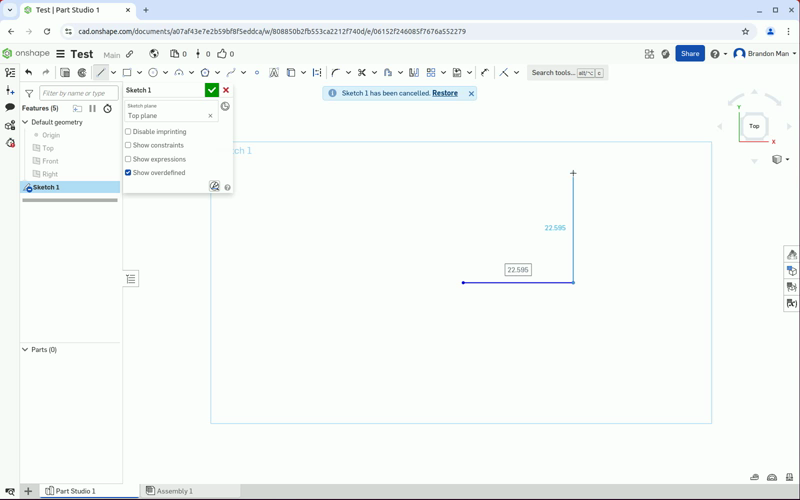
click(573, 172)
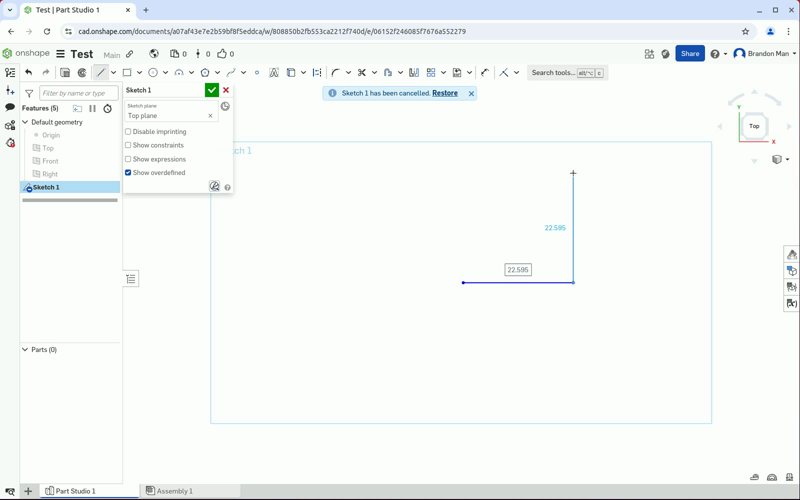
key_up(shift)
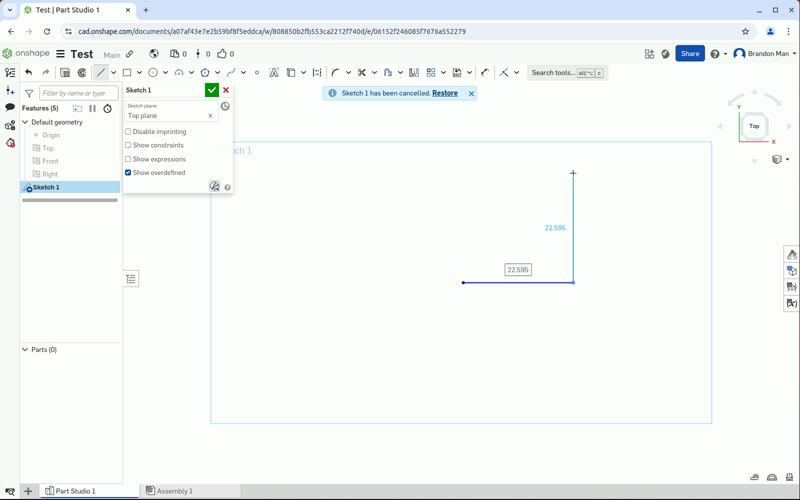
key_down(shift)
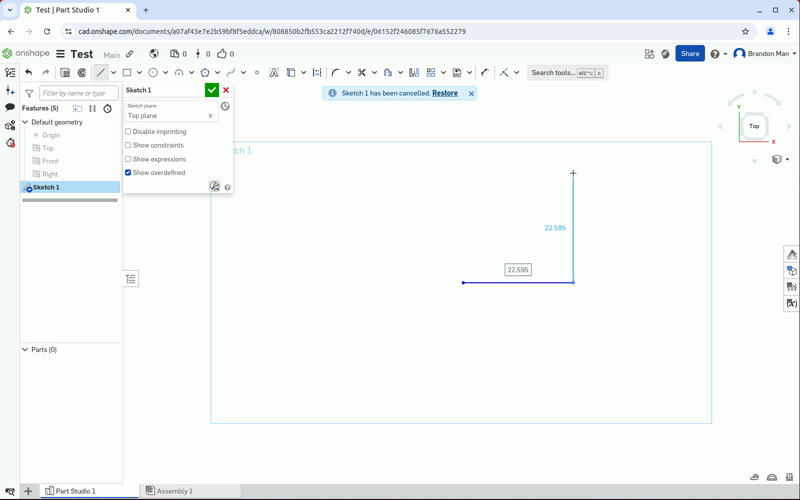
mouse_move(463, 172)
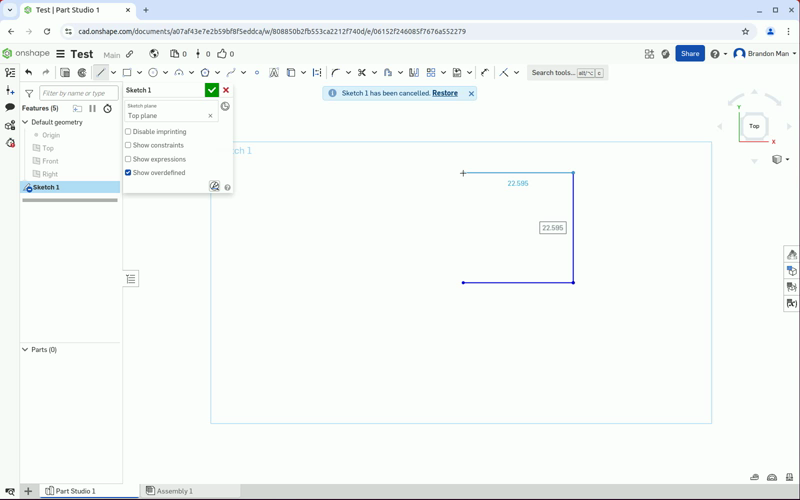
click(463, 172)
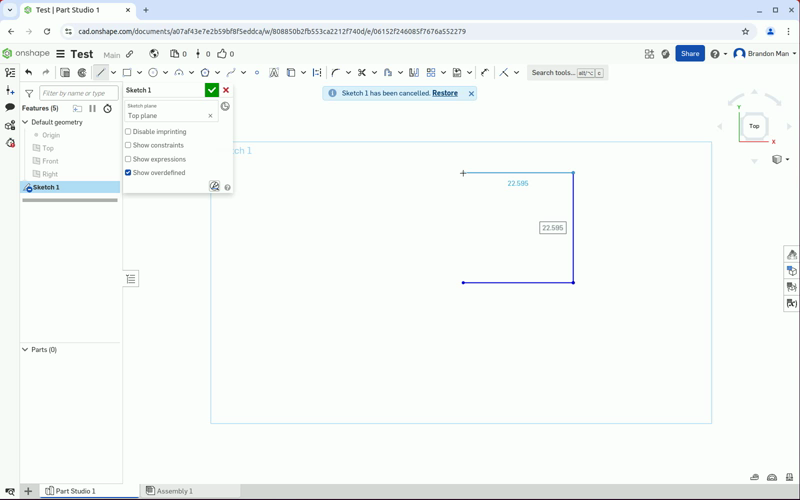
key_up(shift)
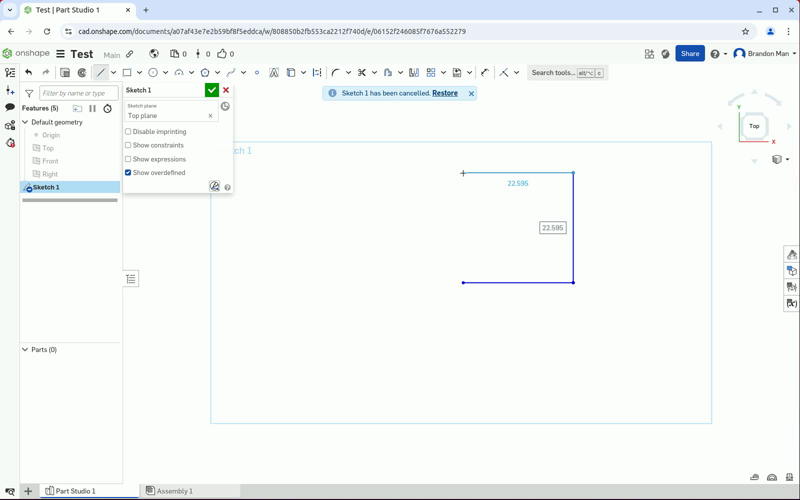
key_down(shift)
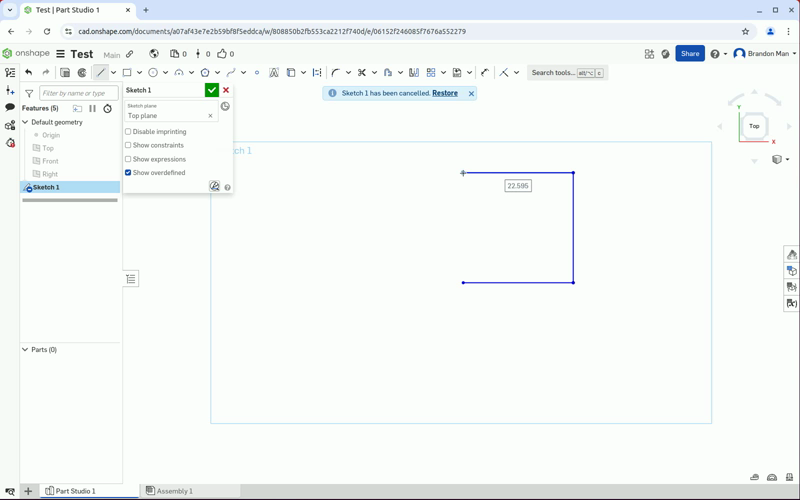
mouse_move(463, 282)
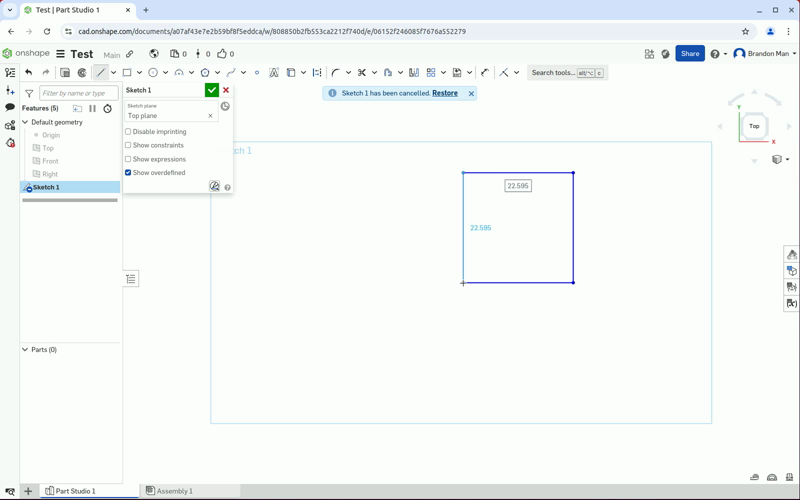
key_up(shift)
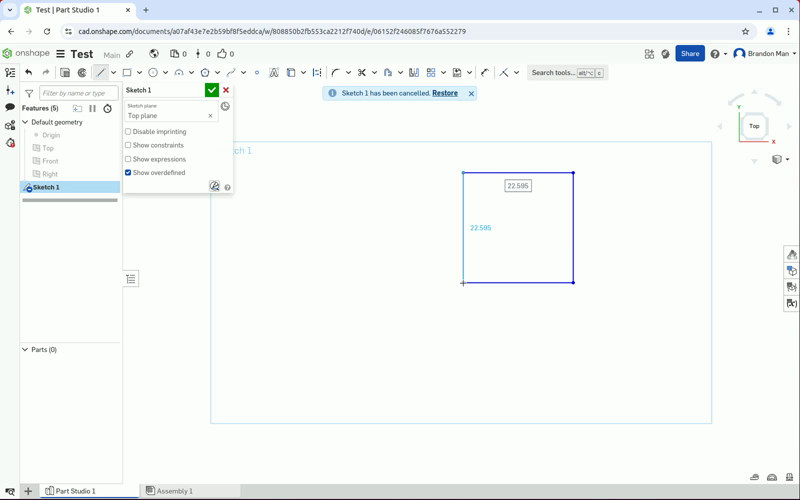
click(463, 282)
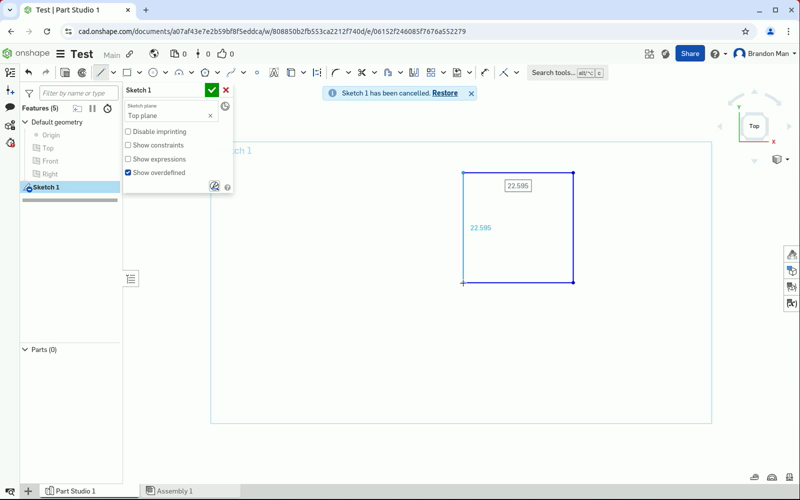
key(esc)
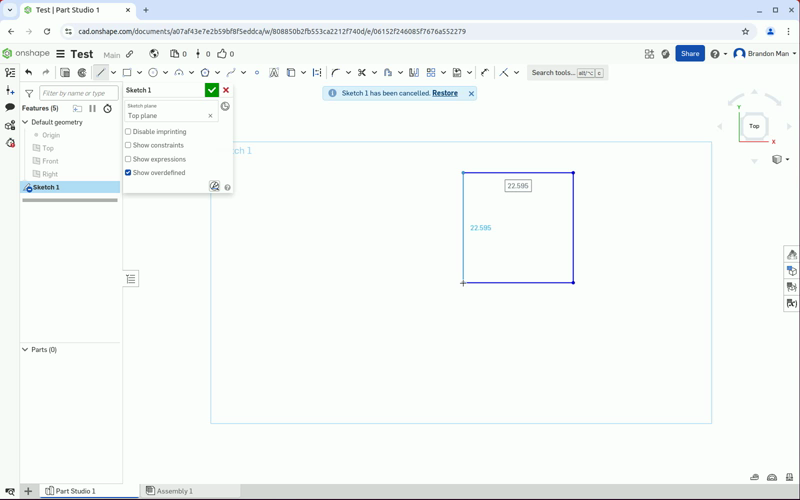
mouse_move(564, 209)
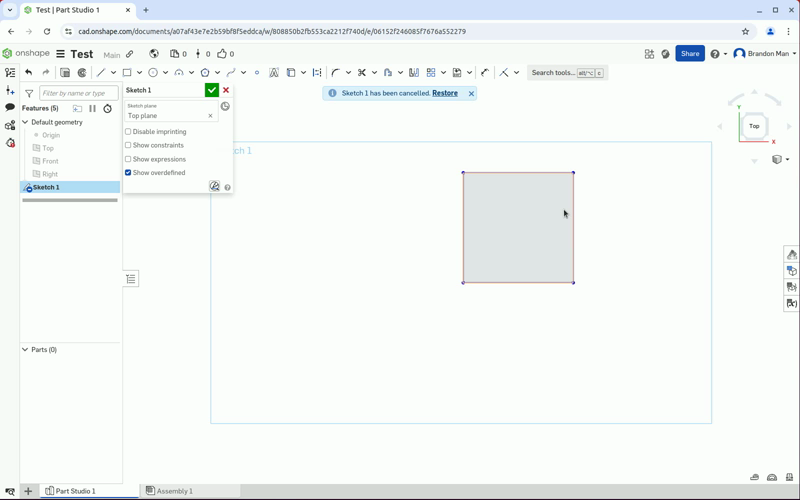
click(564, 209)
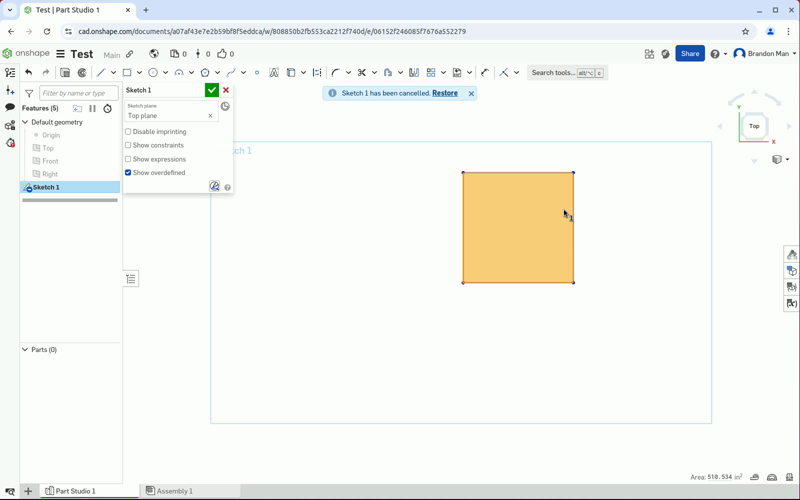
mouse_move(73, 352)
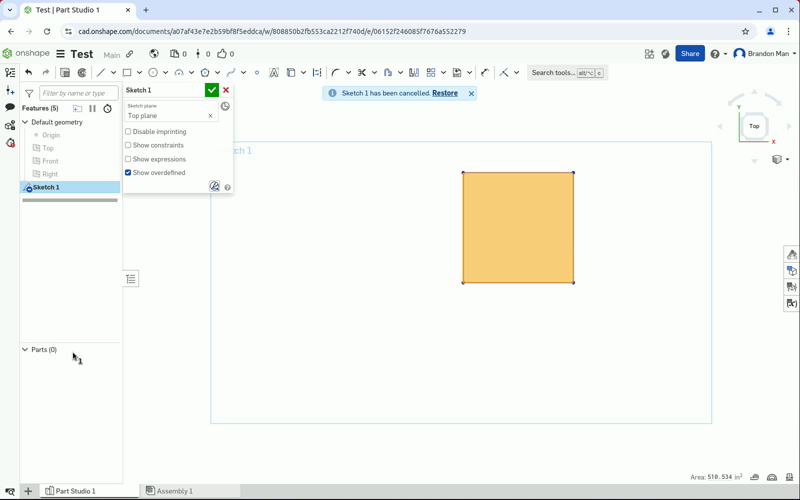
key(shift+y)
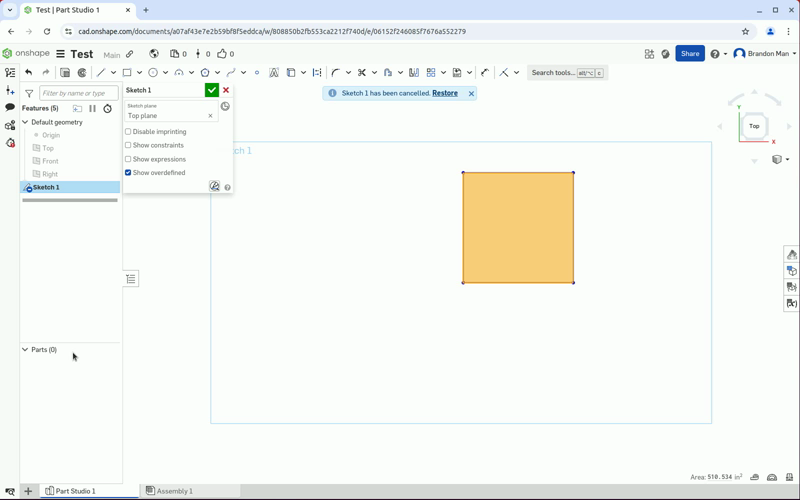
key(shift+e)
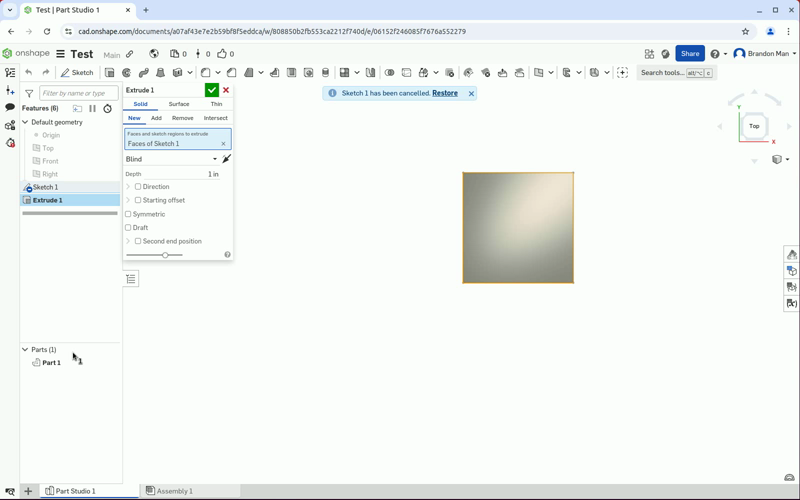
mouse_move(143, 106)
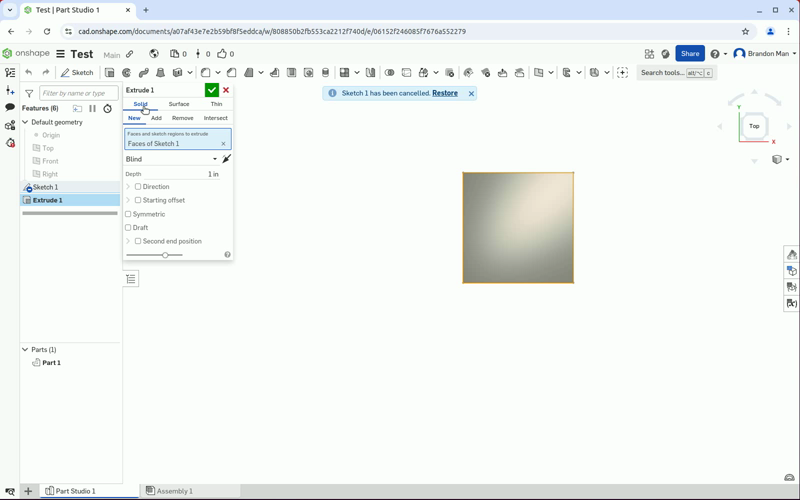
click(143, 106)
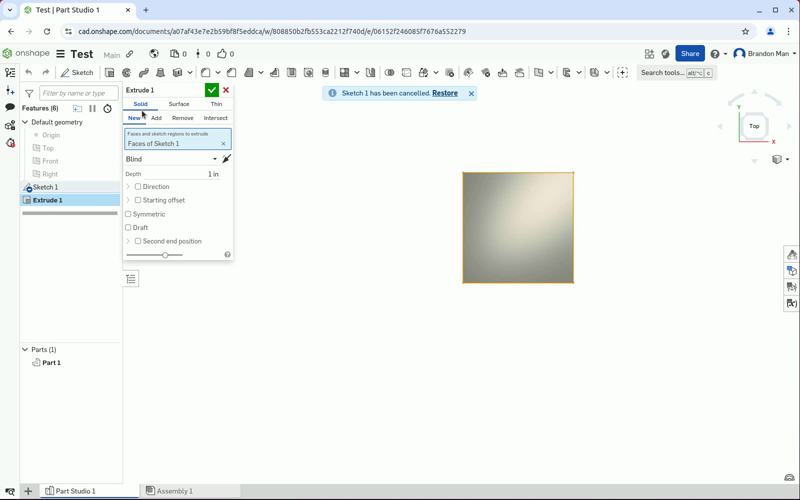
mouse_move(137, 120)
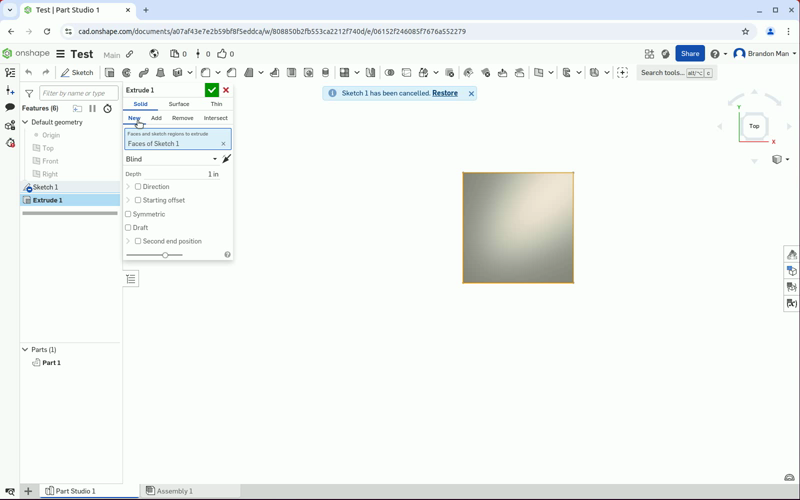
click(137, 120)
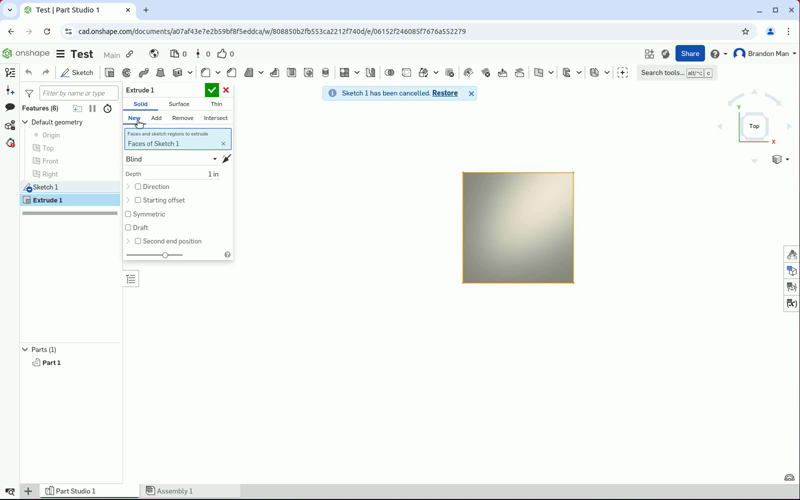
key(tab, 4)
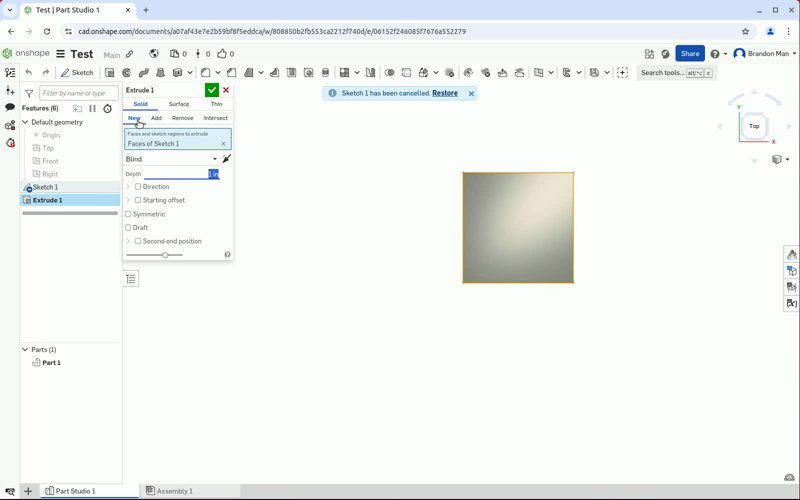
text(22.627)
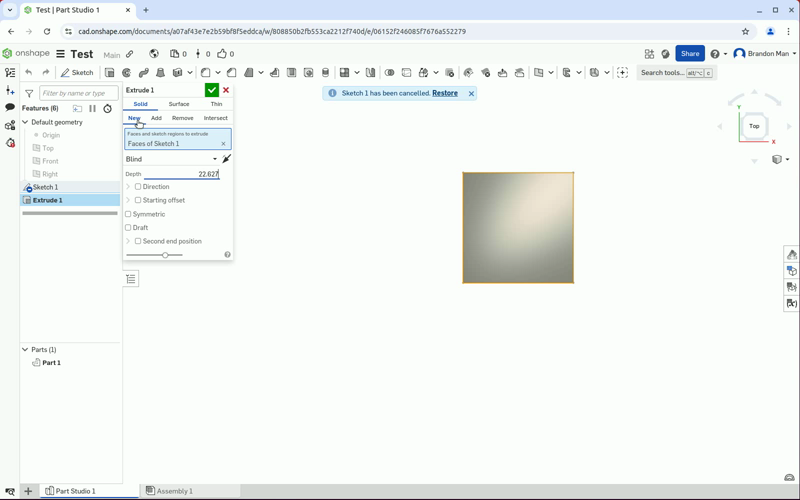
key(enter)
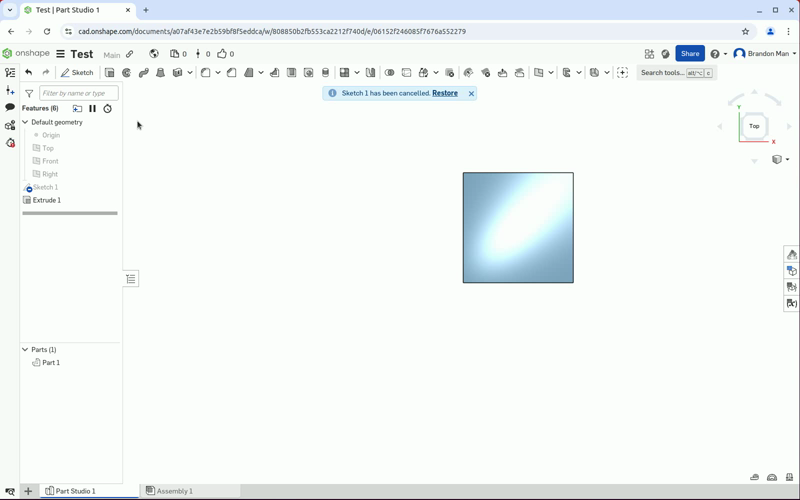
key(shift+h)
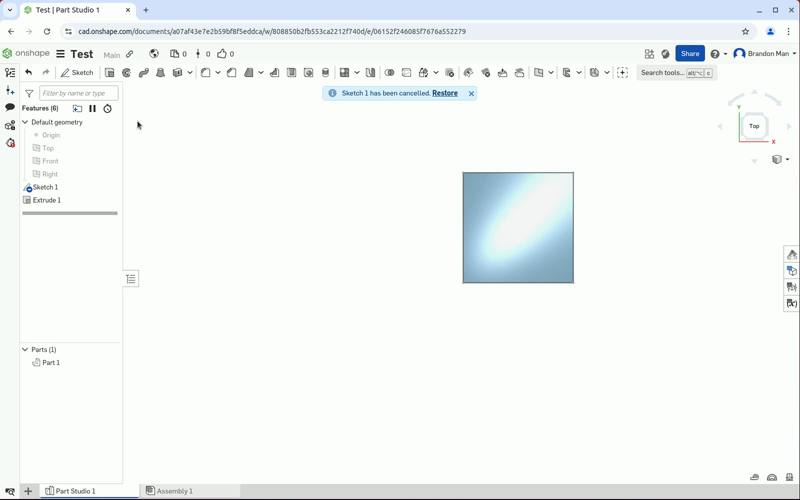
key(shift+h)
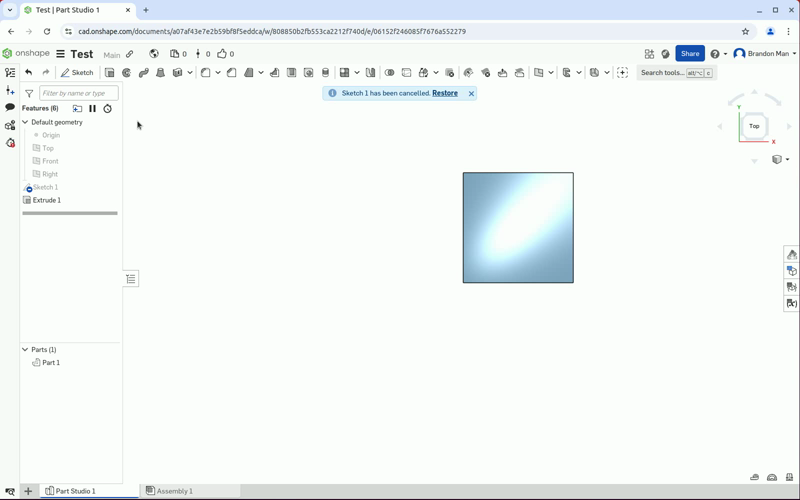
mouse_move(73, 189)
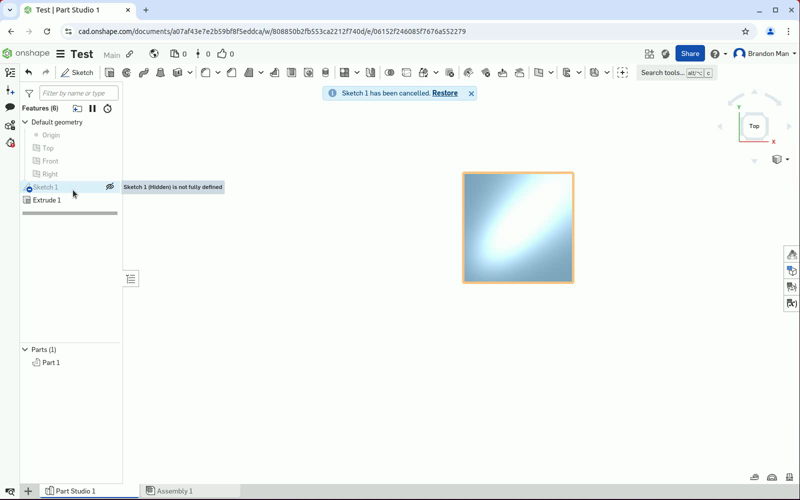
click(73, 189)
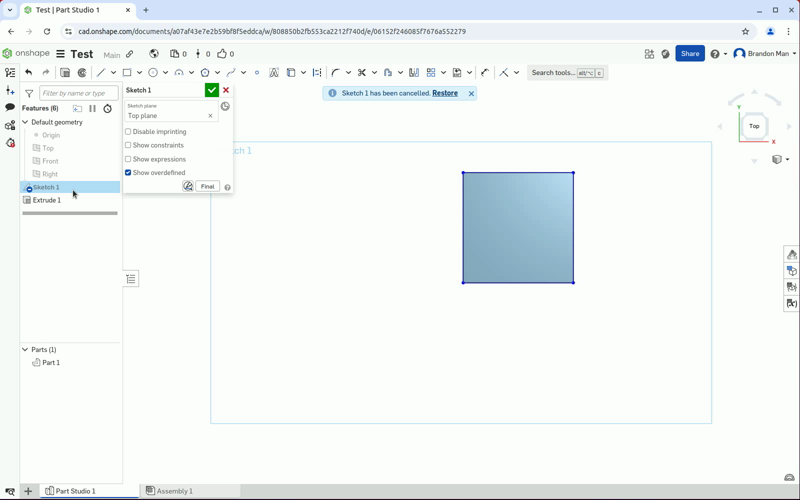
mouse_move(229, 92)
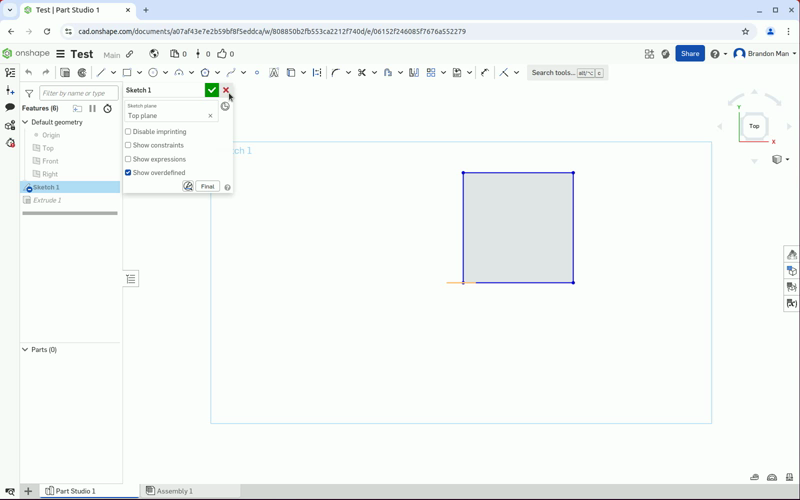
click(229, 92)
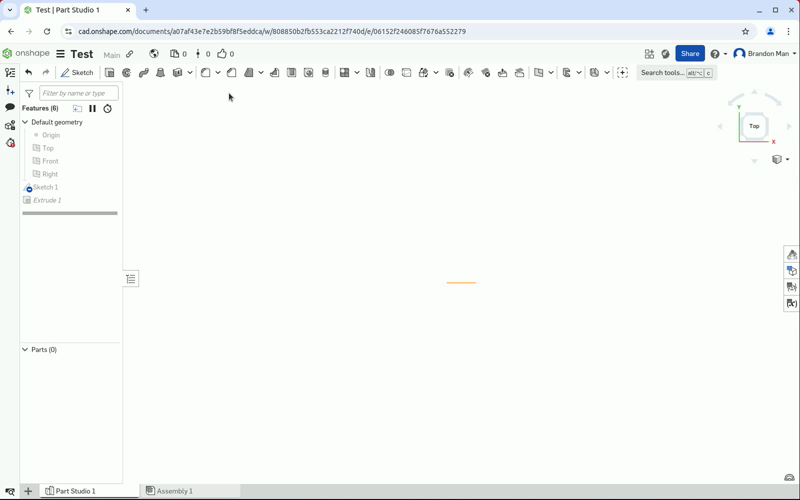
mouse_move(541, 75)
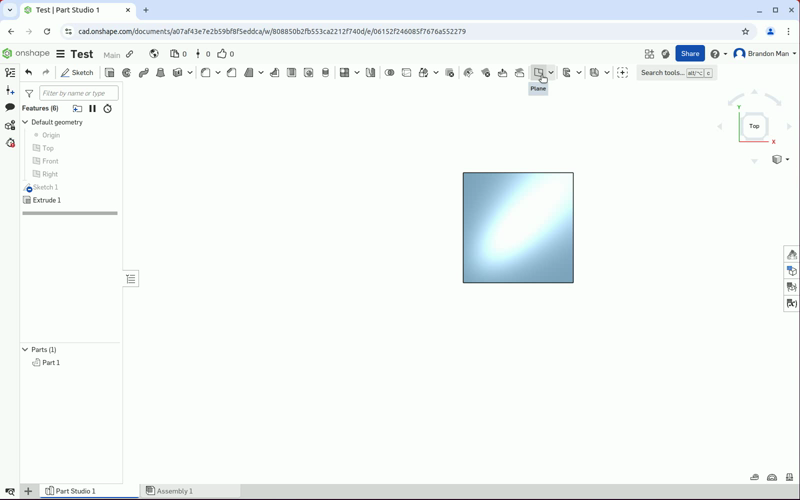
click(541, 75)
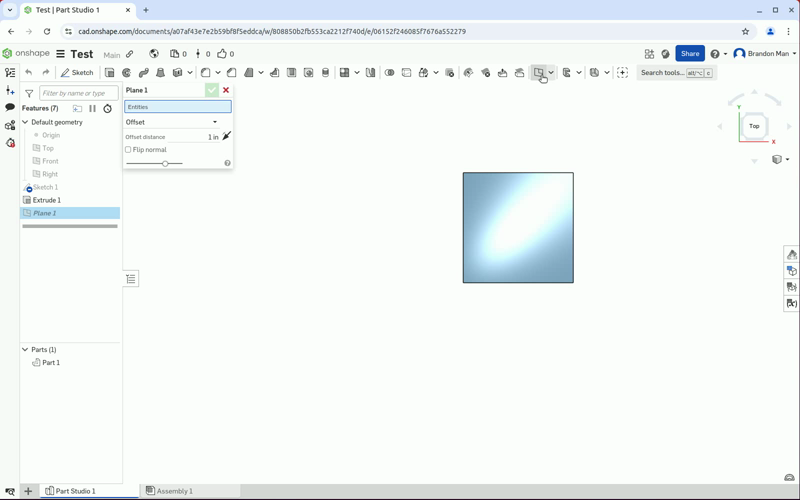
mouse_move(73, 150)
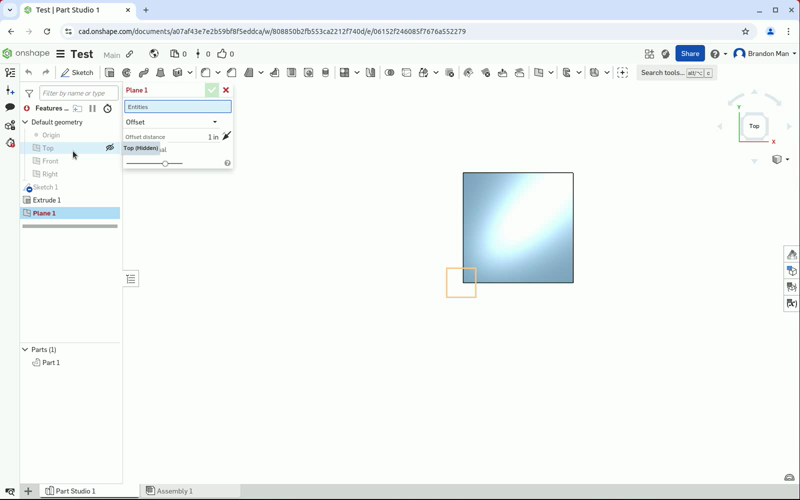
click(73, 150)
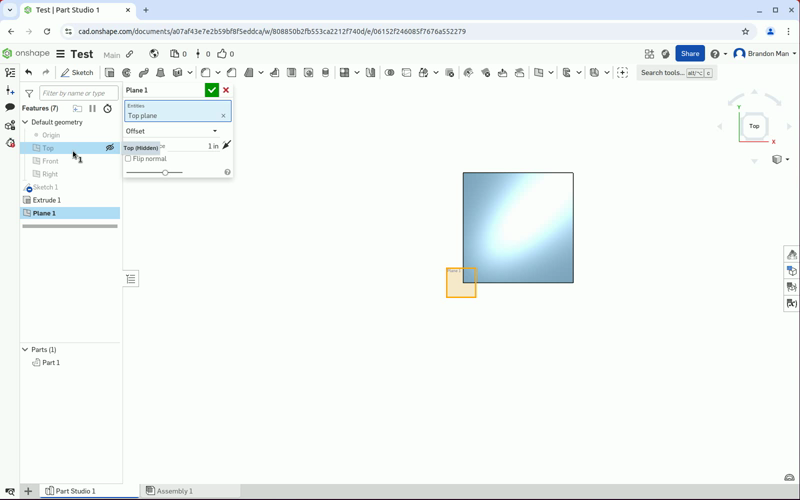
key(tab, 2)
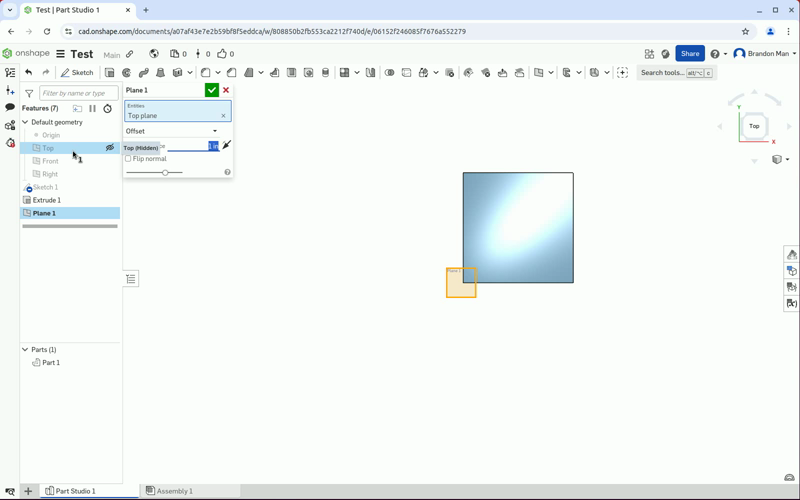
text(22.615)
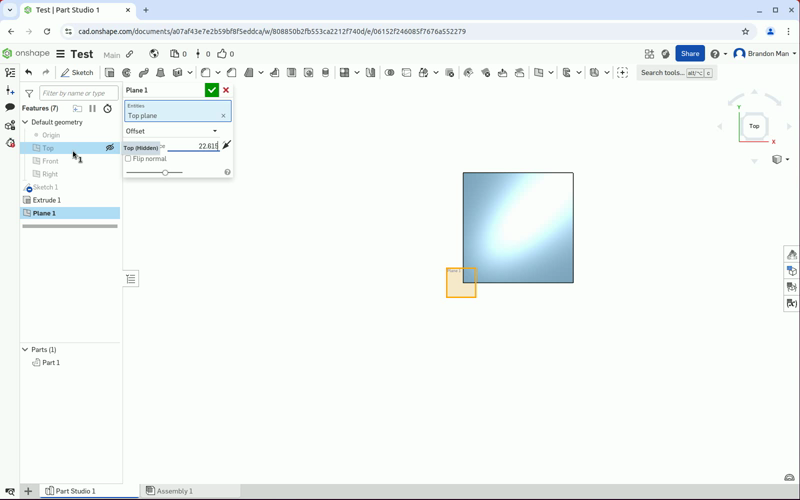
key(enter, 2)
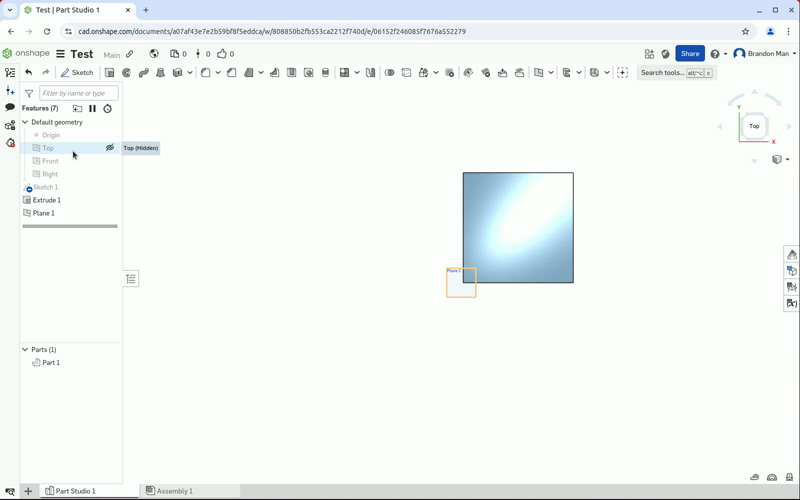
key(shift+s)
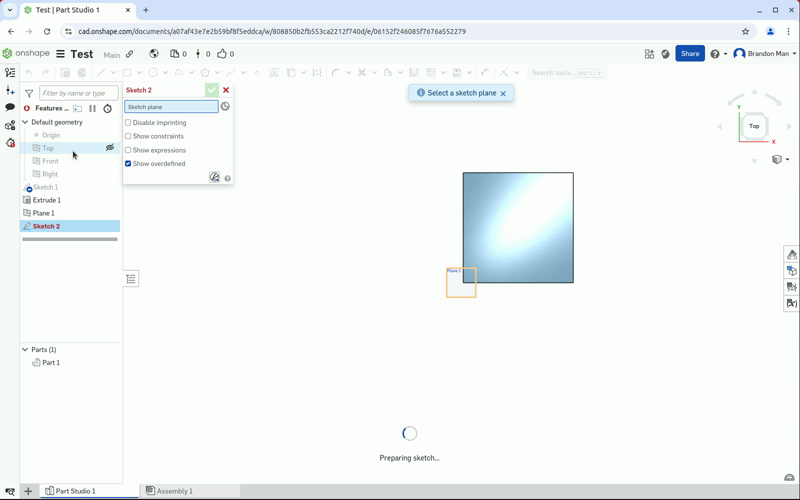
mouse_move(73, 215)
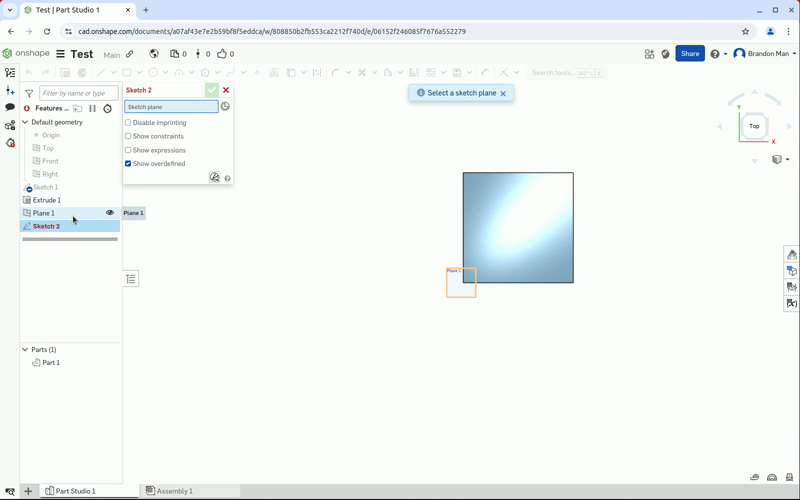
click(73, 215)
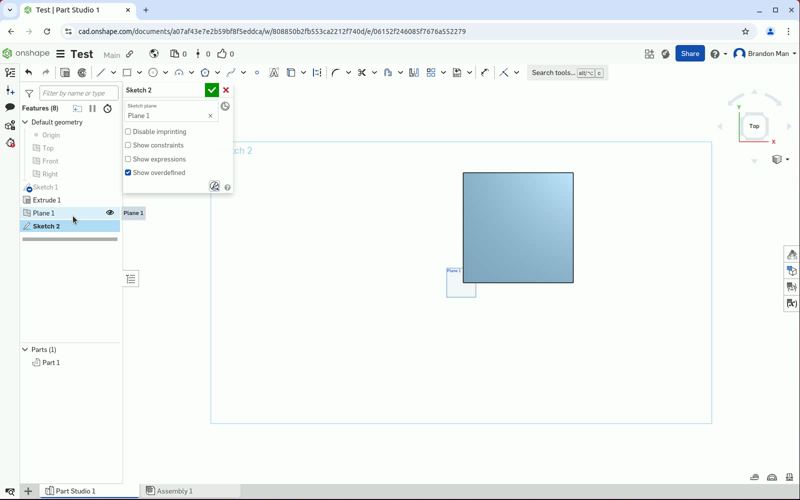
mouse_move(73, 352)
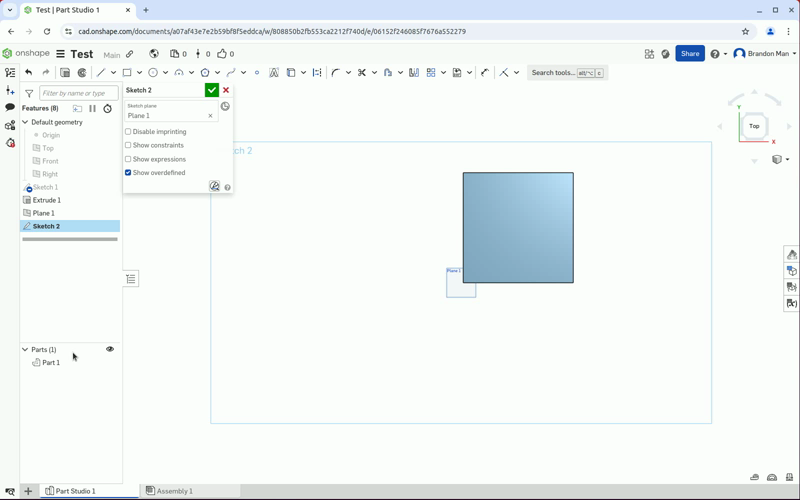
key(y)
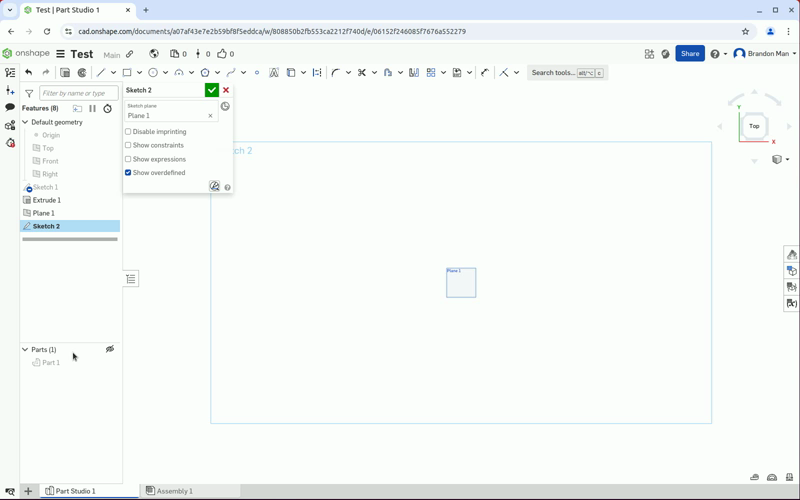
key(l)
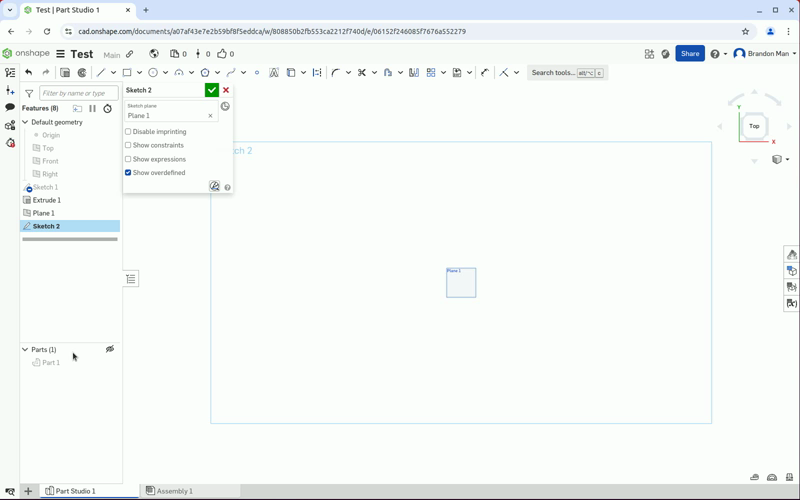
key_down(shift)
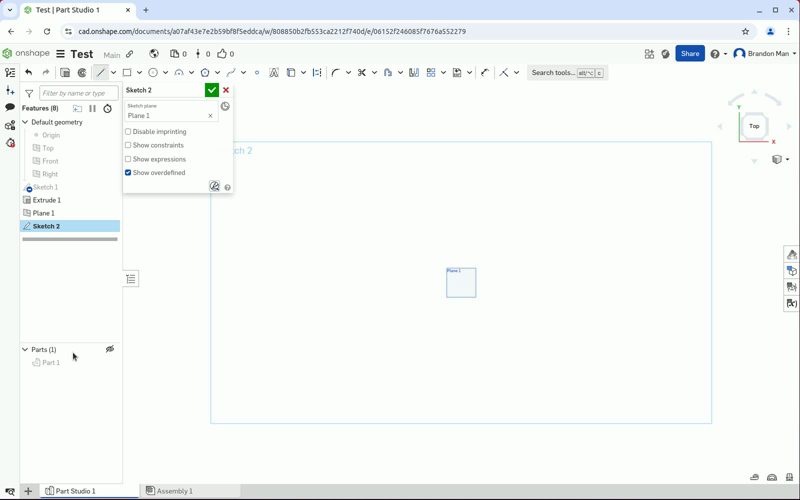
mouse_move(472, 275)
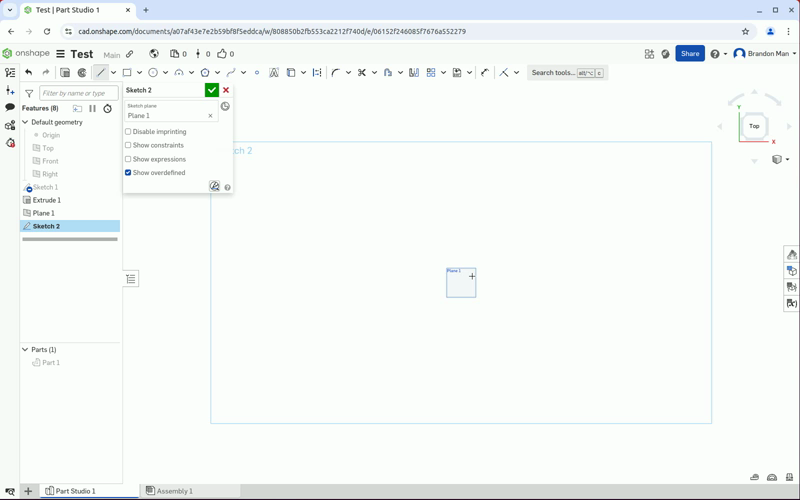
click(472, 275)
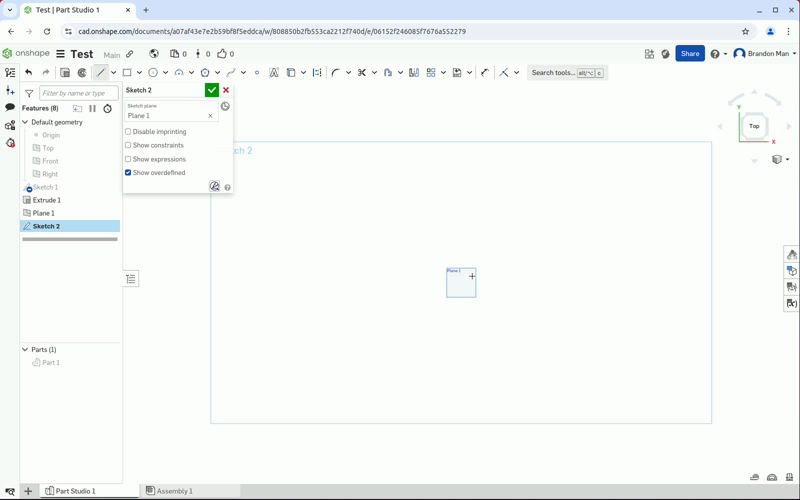
key_up(shift)
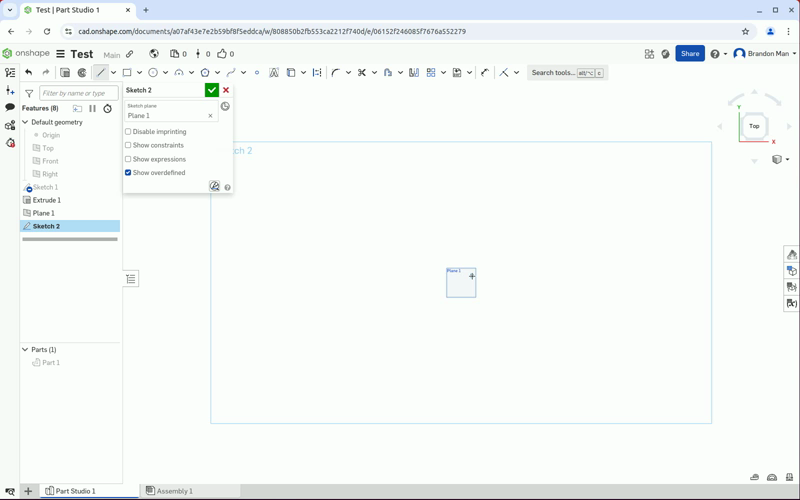
key_down(shift)
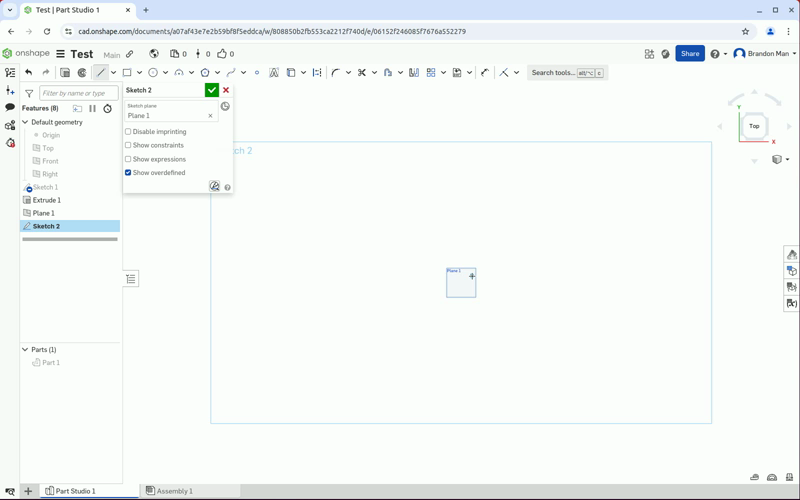
mouse_move(567, 275)
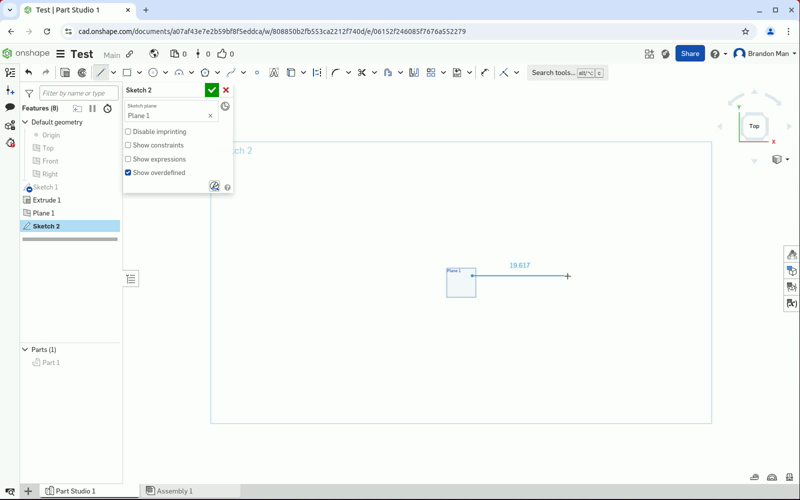
click(567, 275)
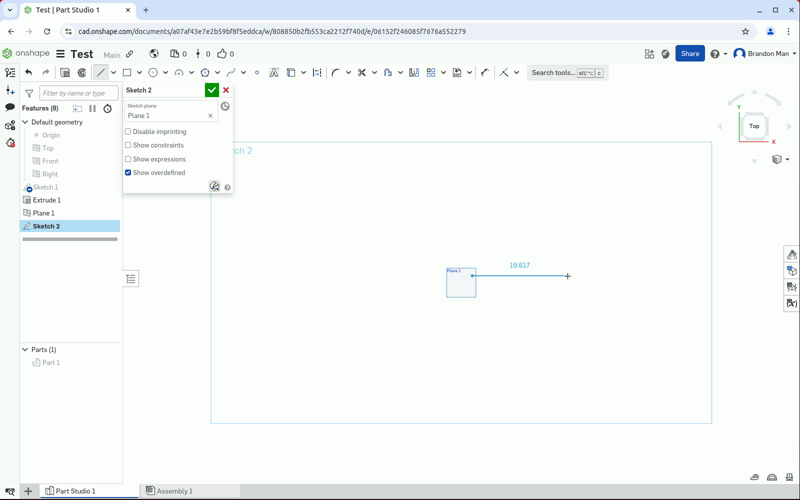
key_up(shift)
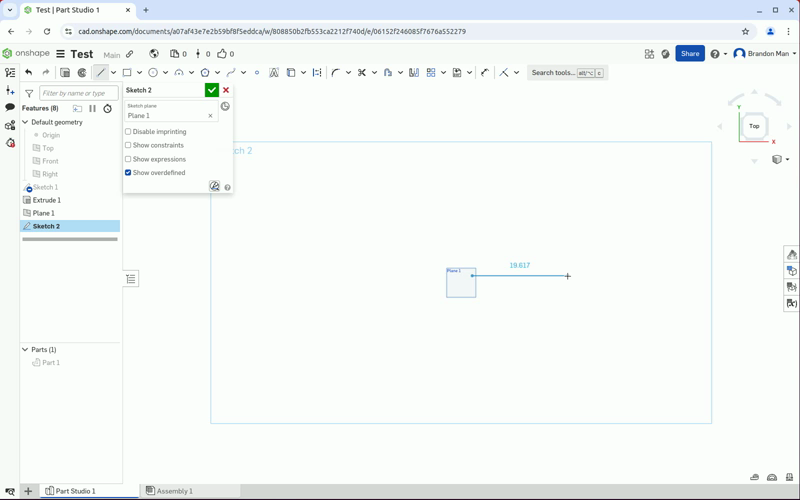
key_down(shift)
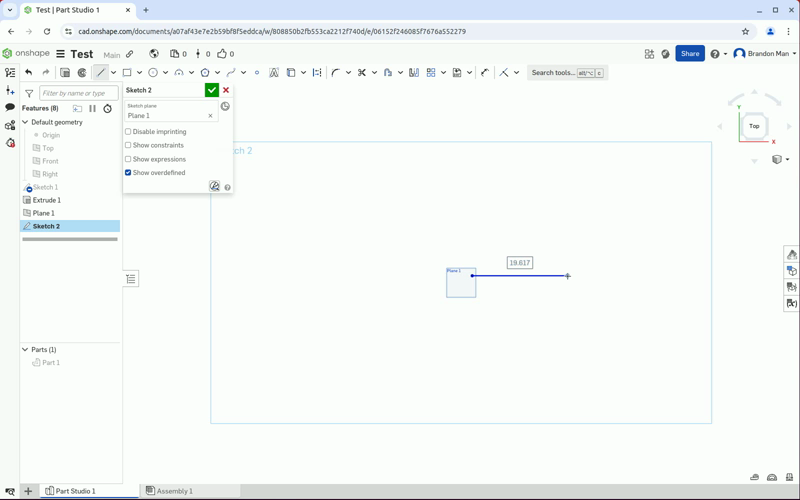
mouse_move(567, 179)
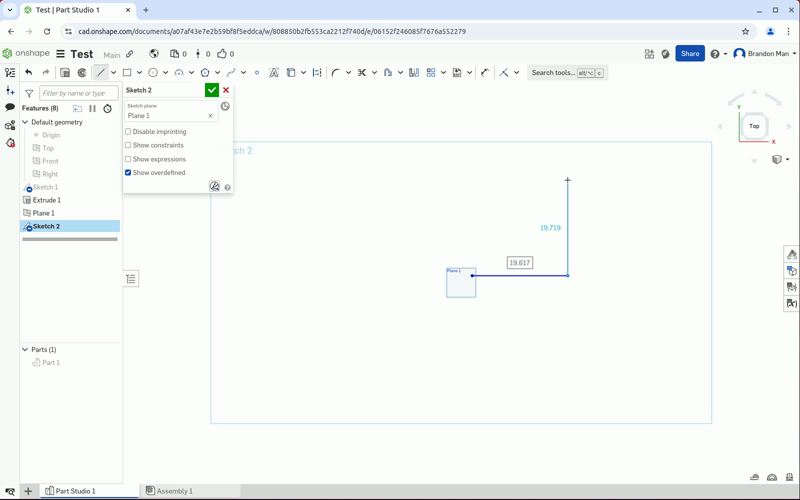
click(567, 179)
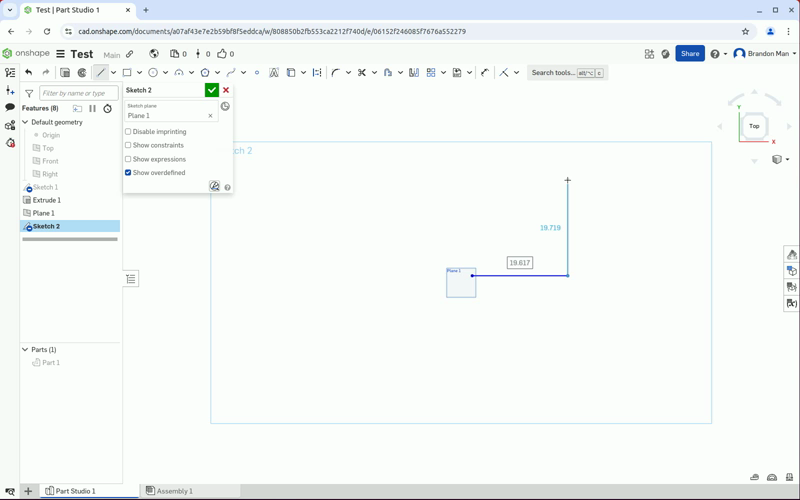
key_up(shift)
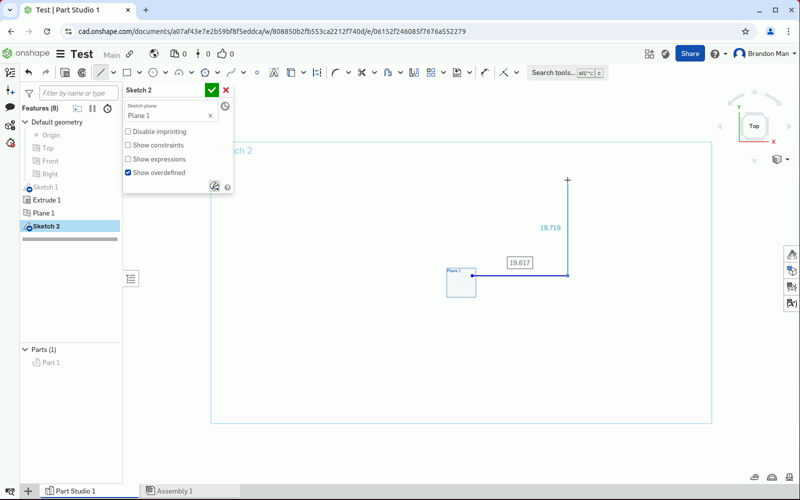
key_down(shift)
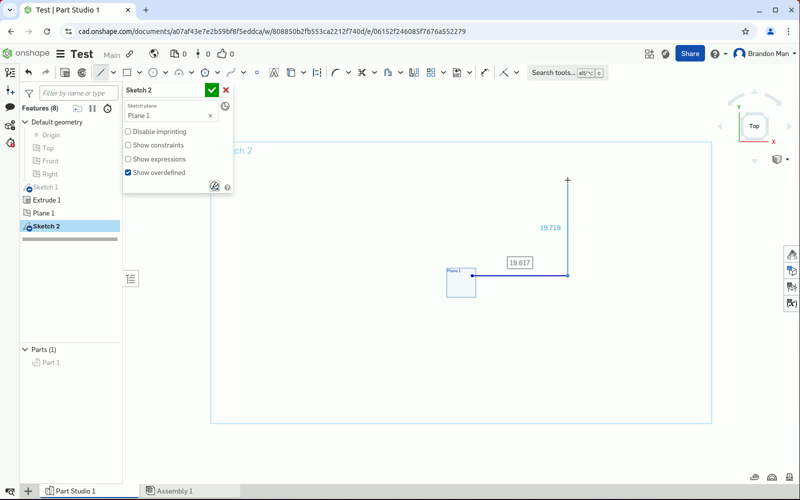
mouse_move(472, 179)
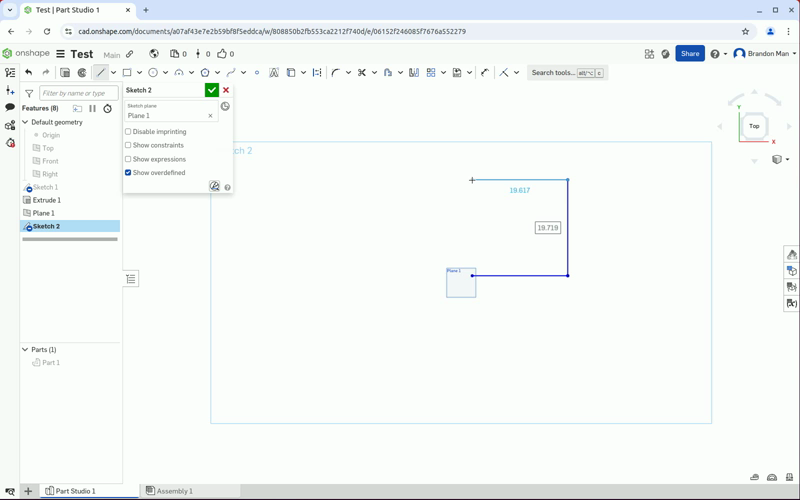
click(472, 179)
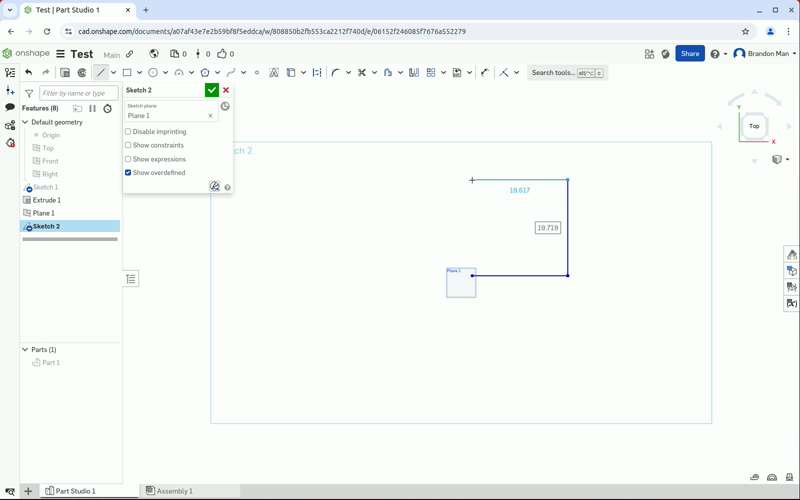
key_up(shift)
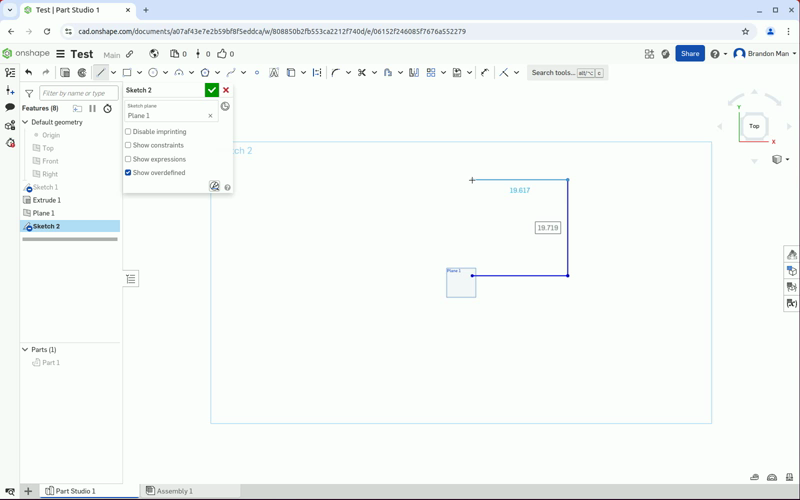
key_down(shift)
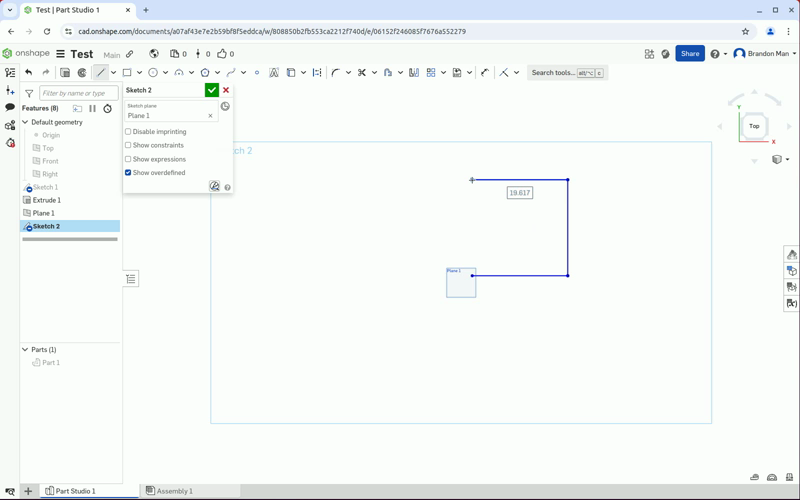
mouse_move(472, 275)
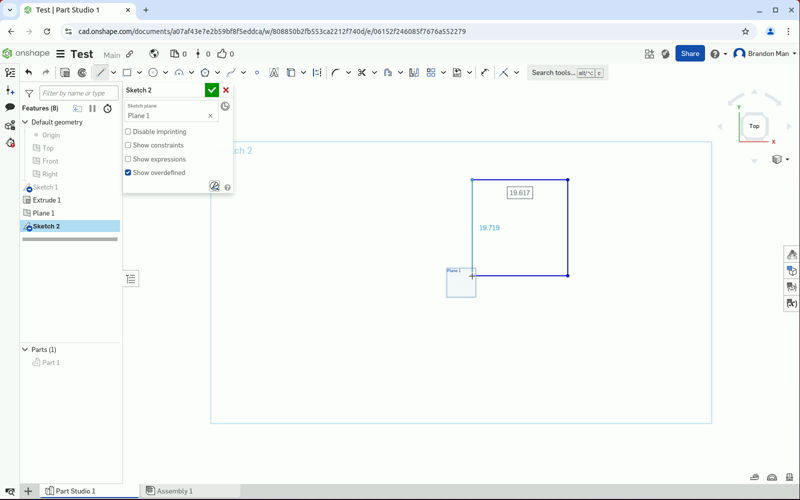
key_up(shift)
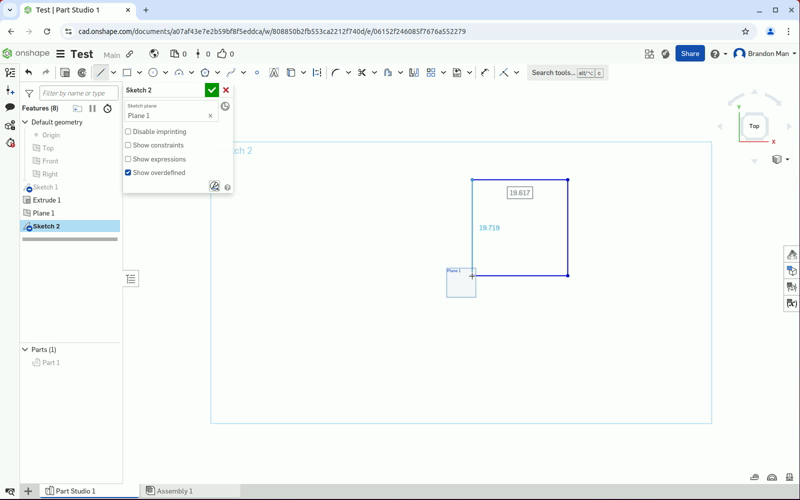
click(472, 275)
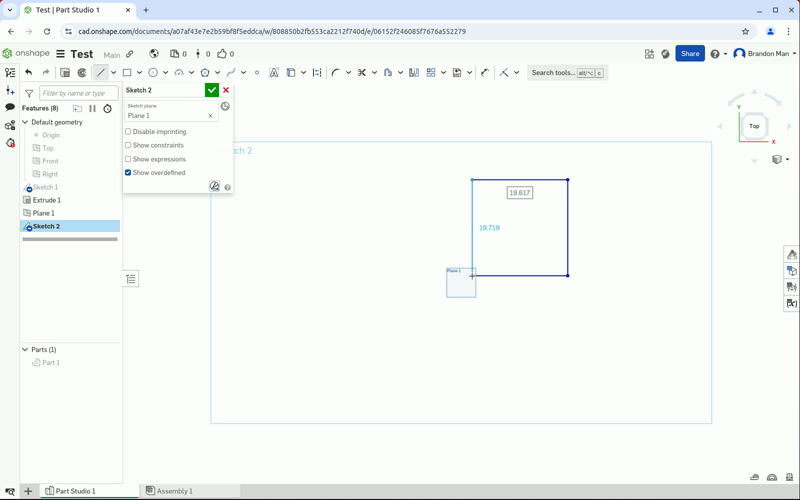
key(esc)
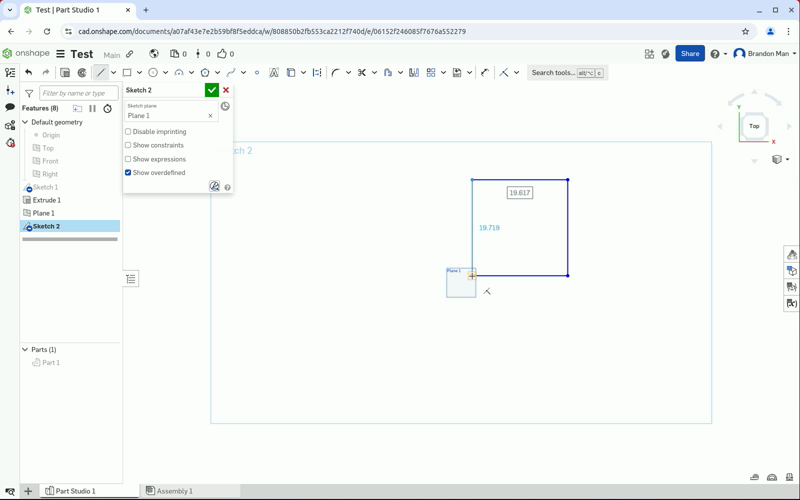
mouse_move(546, 219)
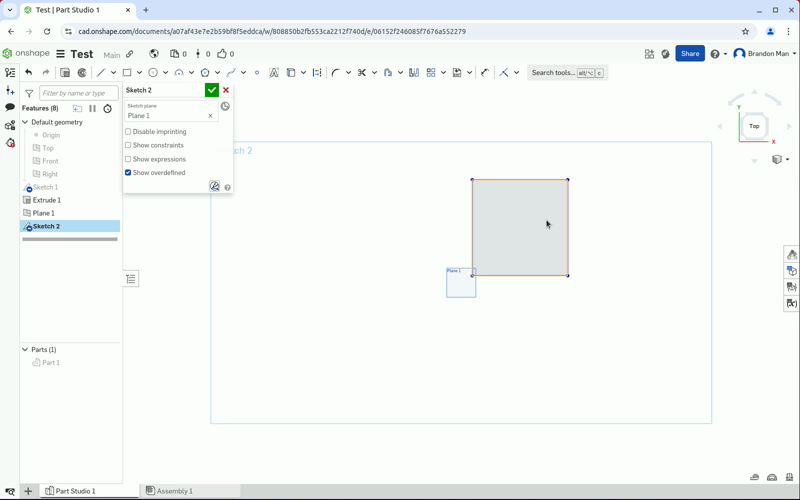
click(546, 219)
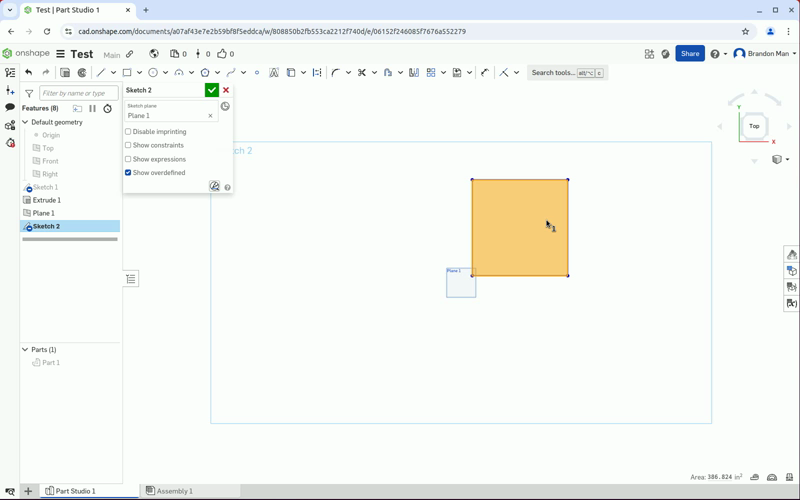
mouse_move(73, 352)
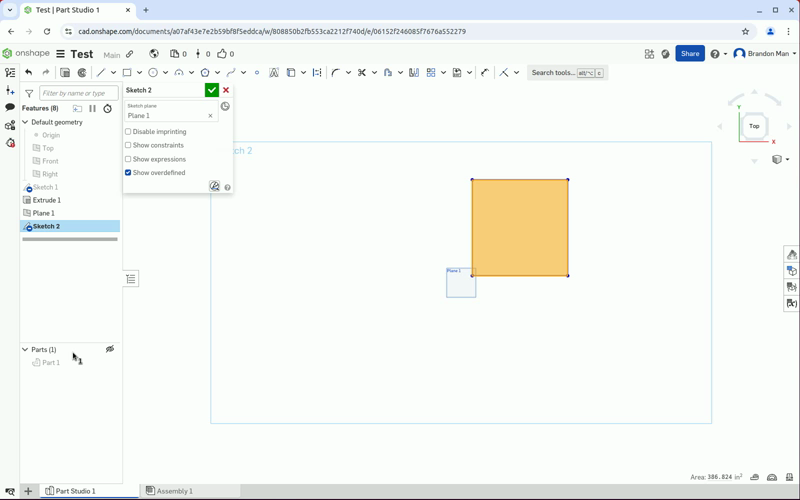
key(shift+y)
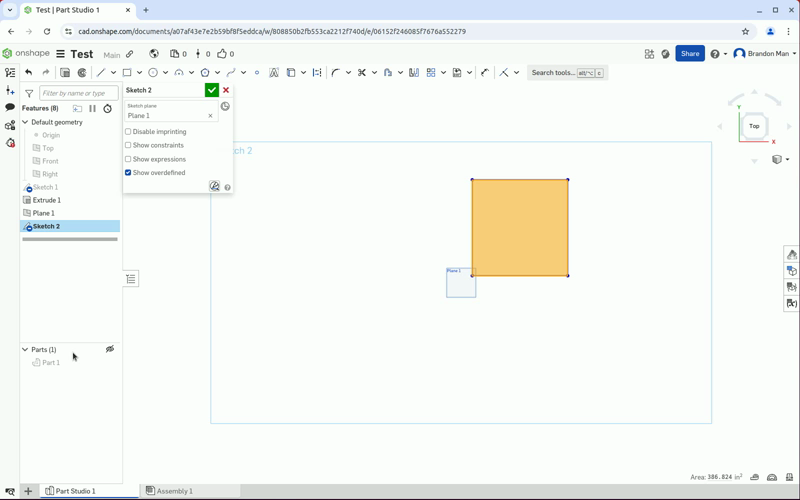
key(shift+e)
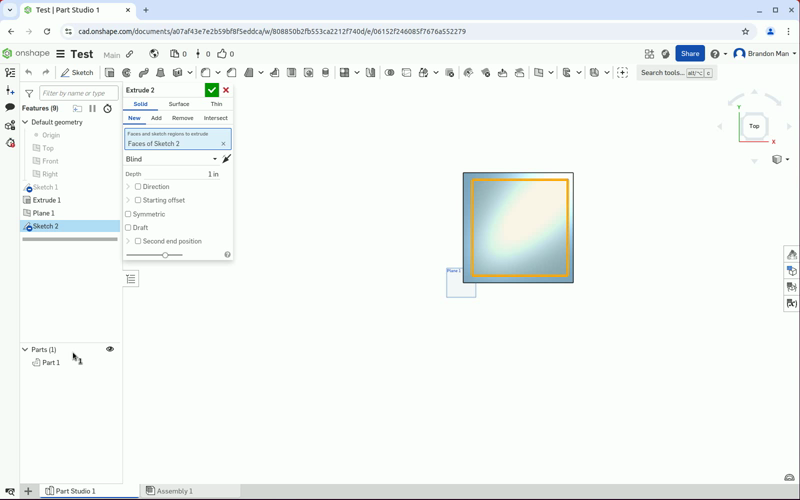
mouse_move(143, 106)
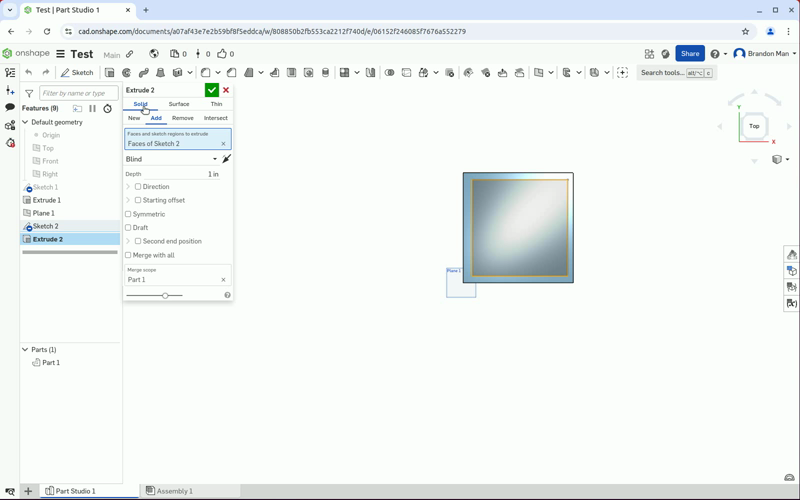
click(143, 106)
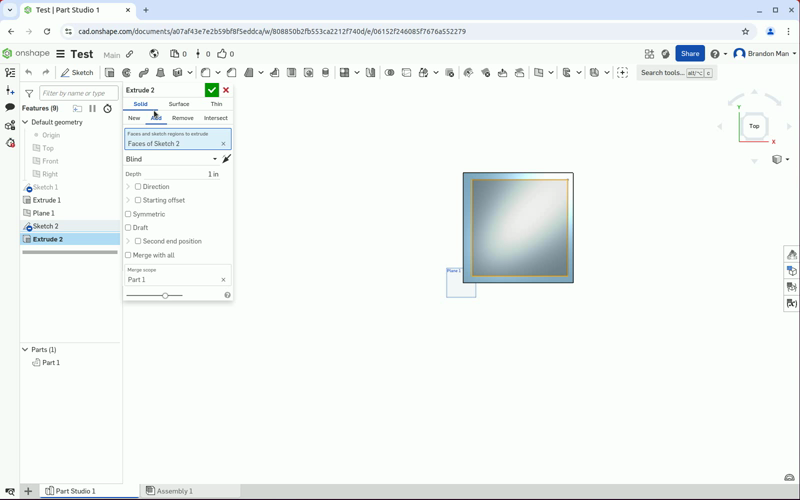
mouse_move(186, 120)
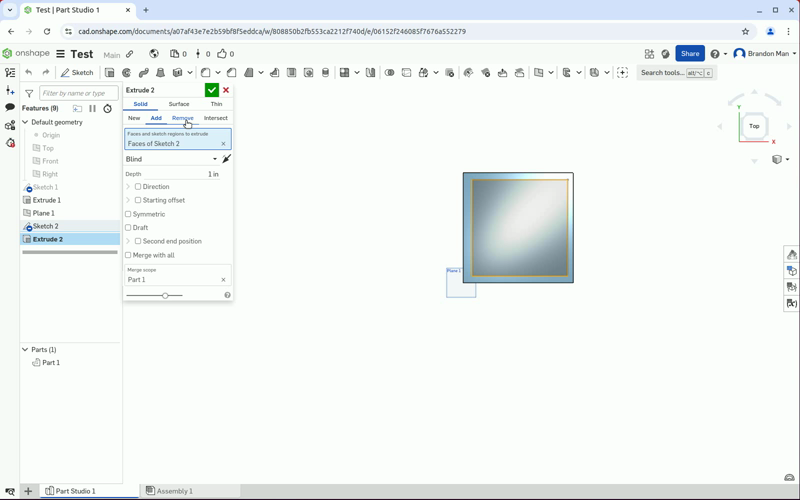
click(186, 120)
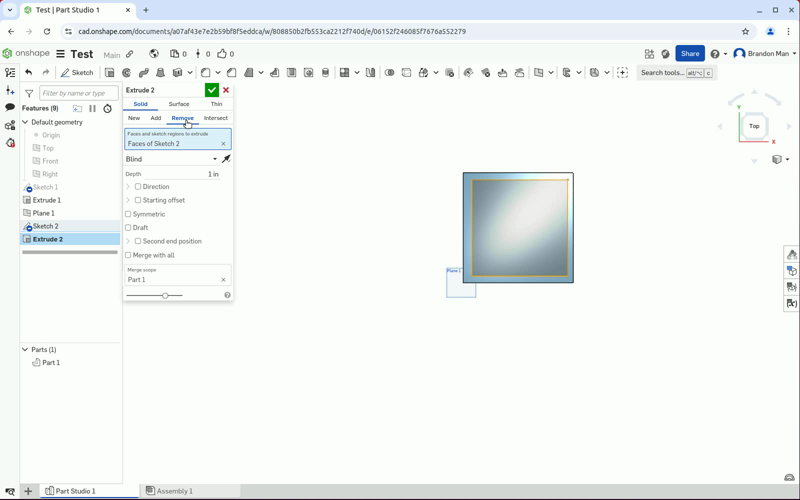
key(tab, 4)
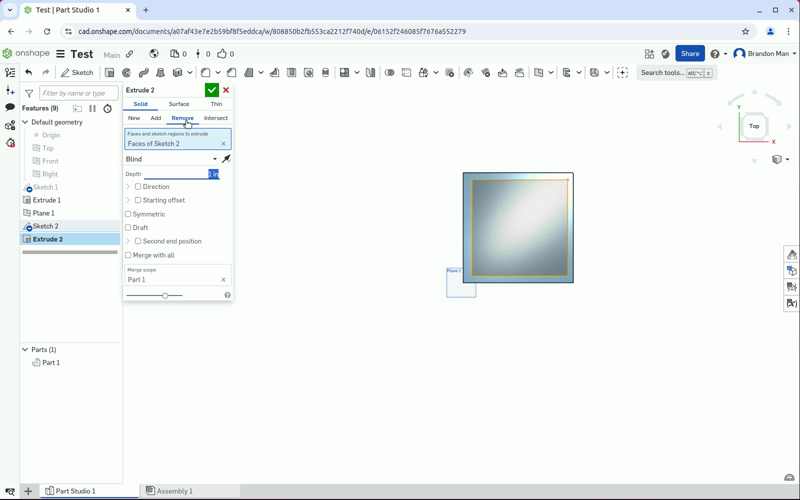
text(17.09)
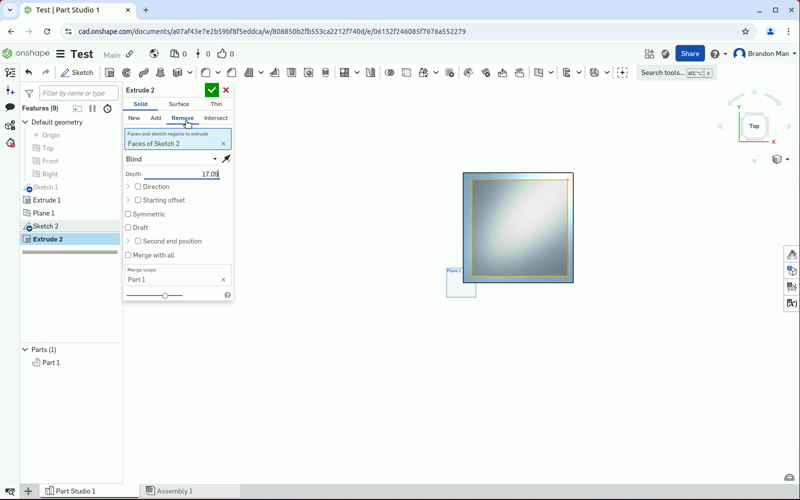
key(tab, 6)
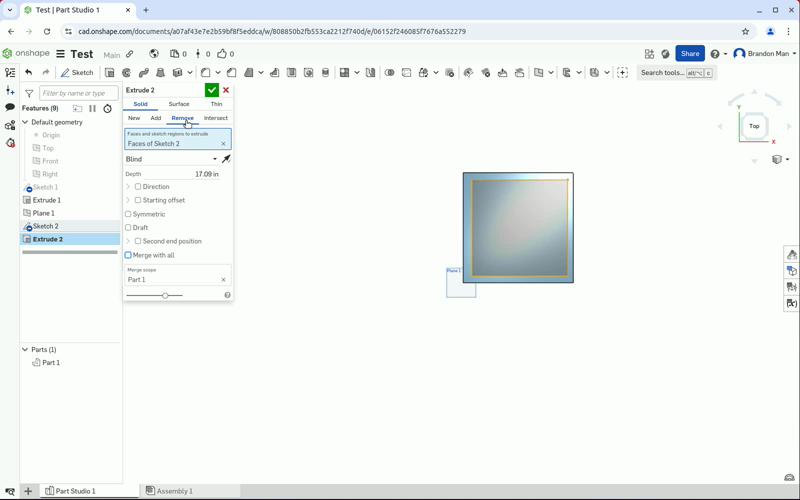
key(space)
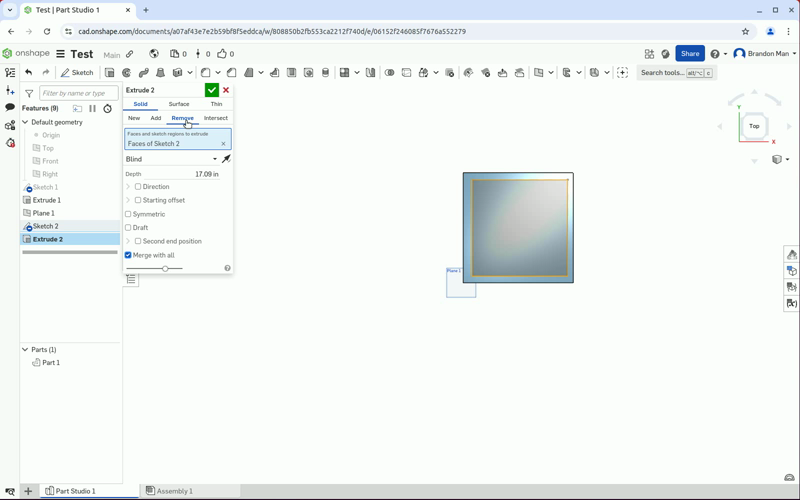
key(enter)
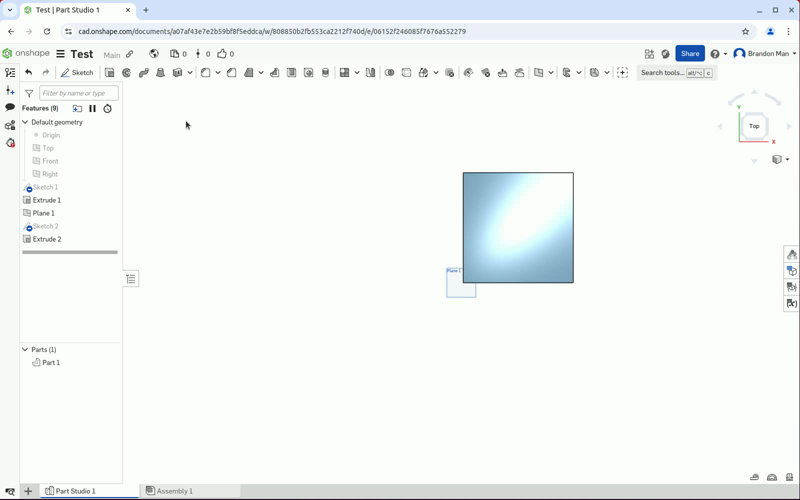
key(shift+h)
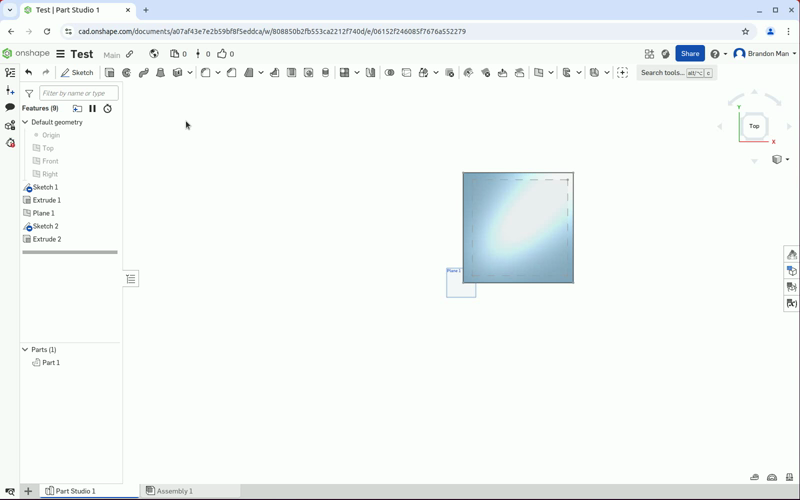
key(shift+h)
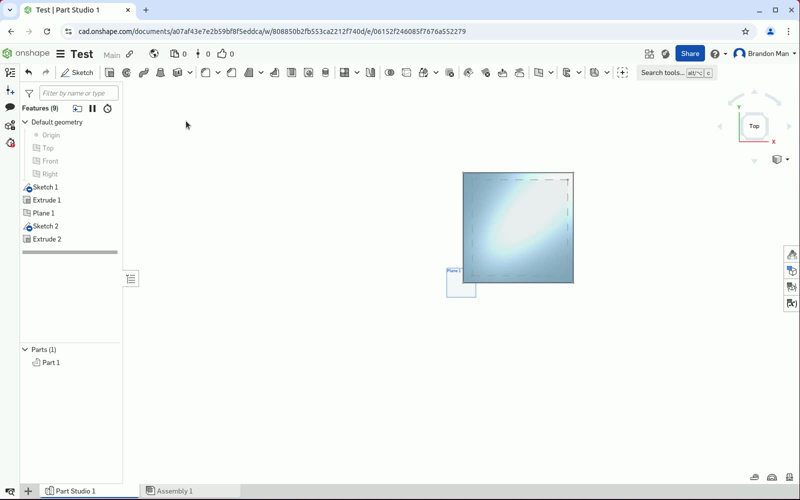
key(shift+7)
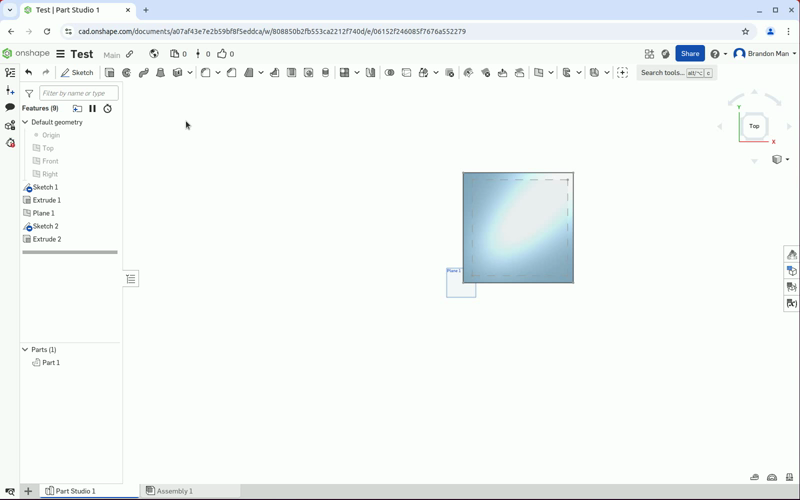
key(up, 3)
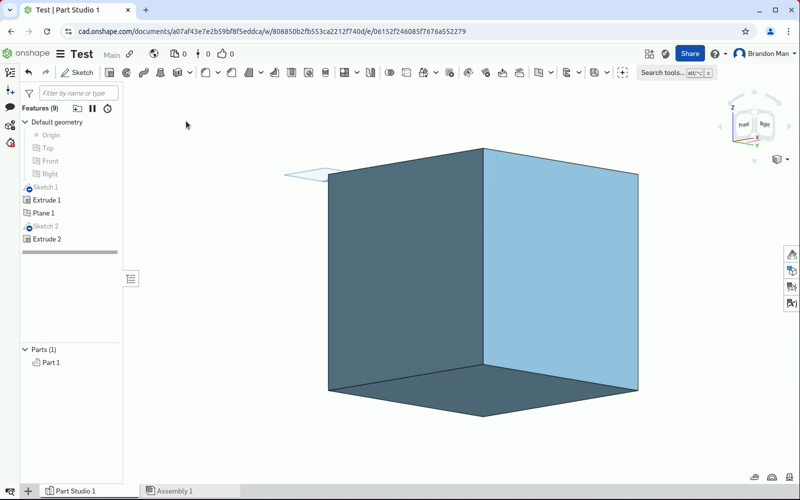
key(left, 3)
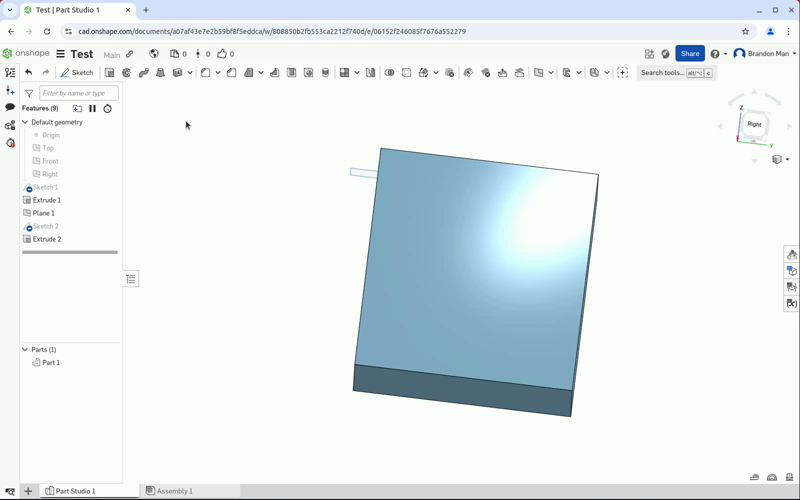
key(right, 3)
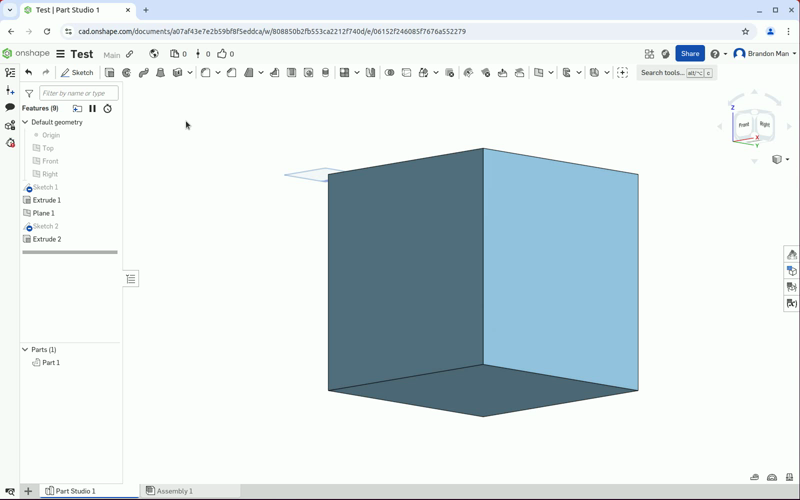
key(down, 3)
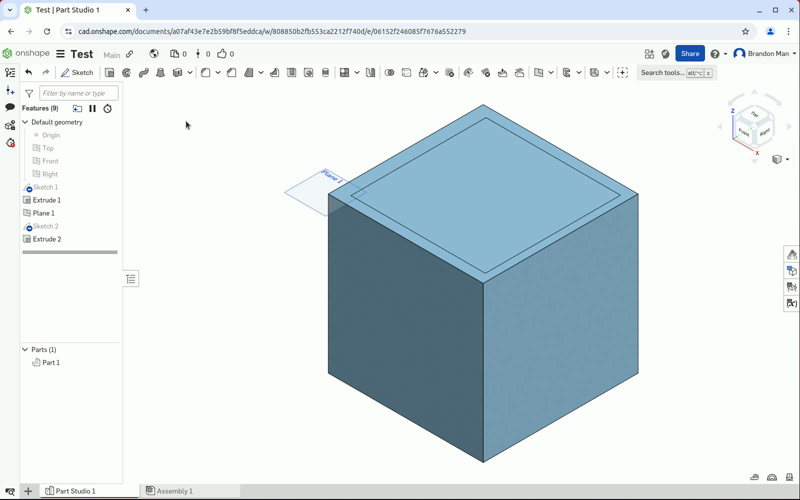
mouse_move(73, 189)
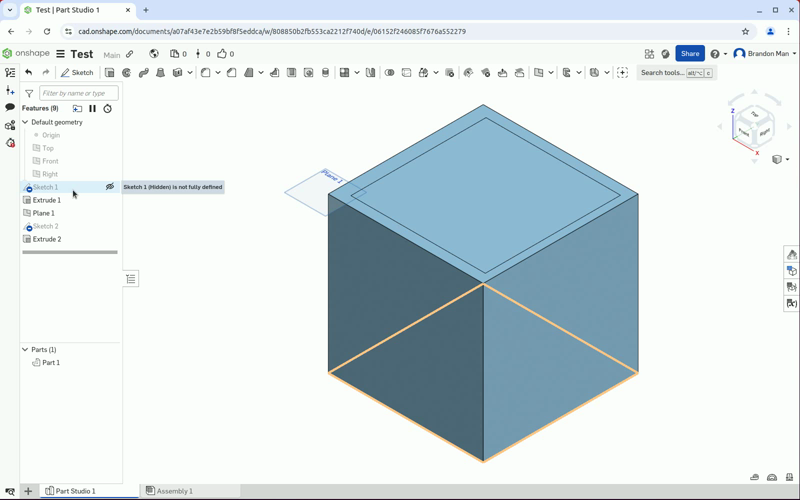
click(73, 189)